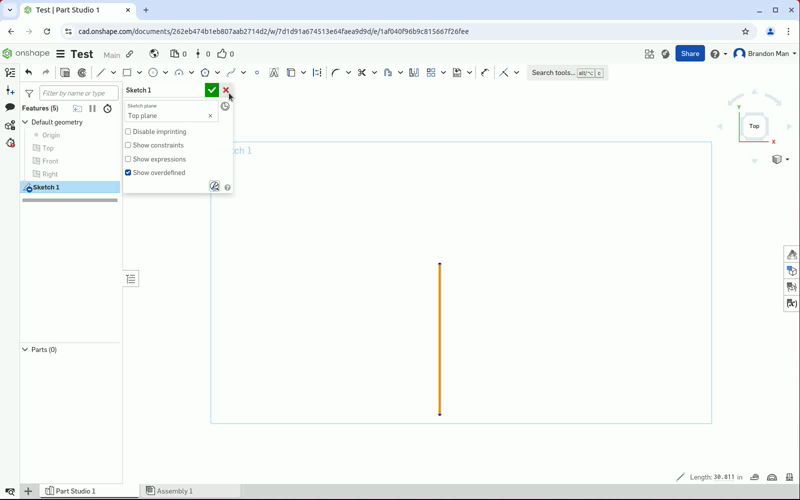
key(shift+h)
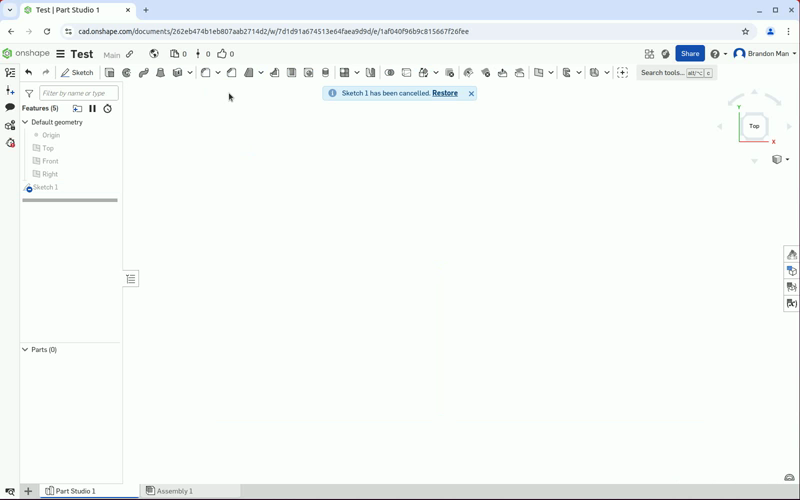
mouse_move(73, 352)
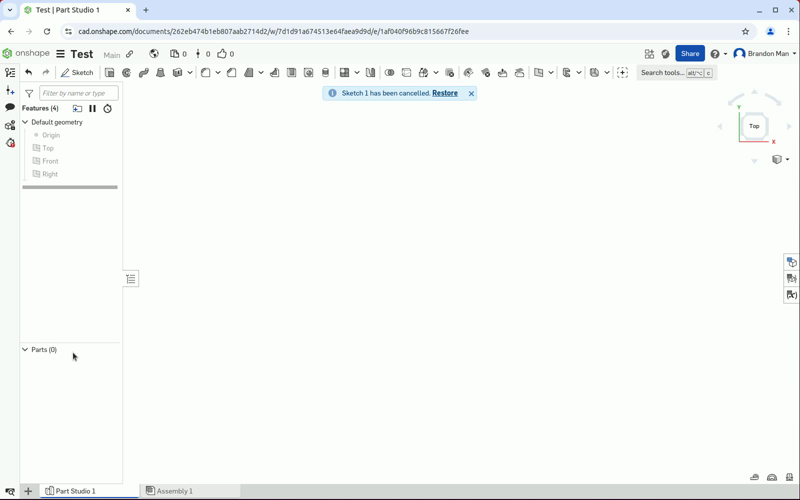
key(y)
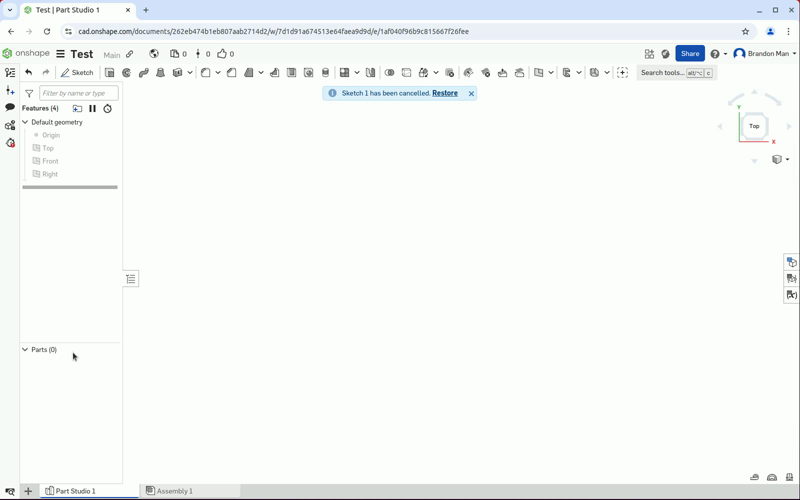
key(shift+p)
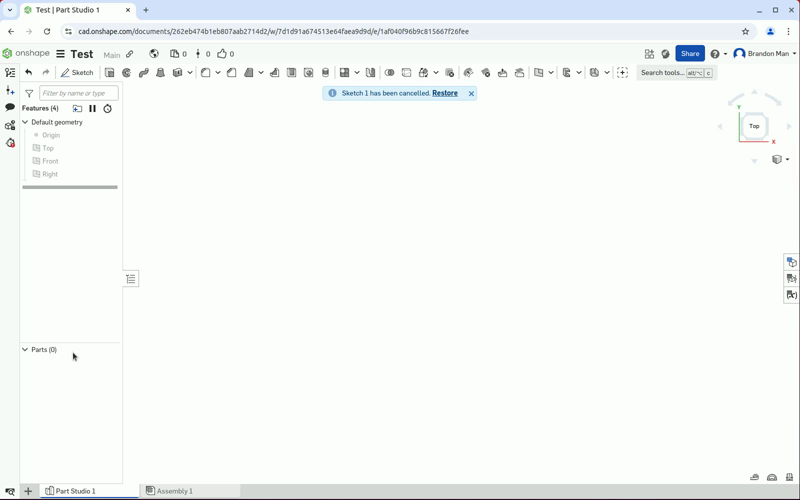
key(space)
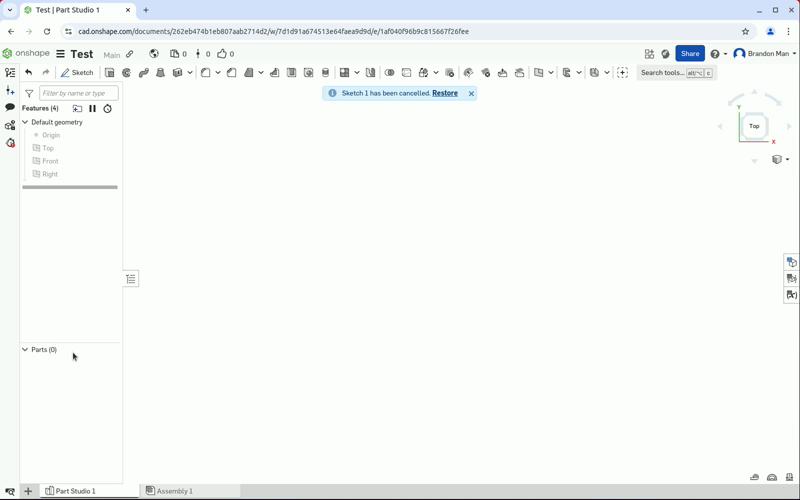
key_down(shift)
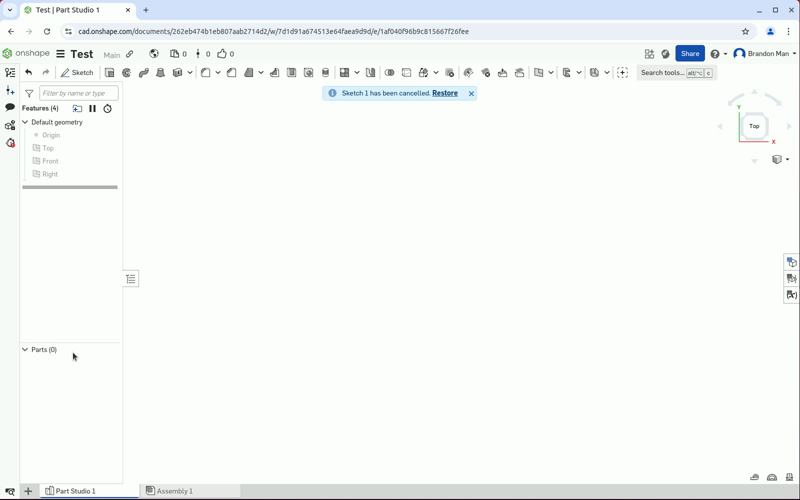
key(up)
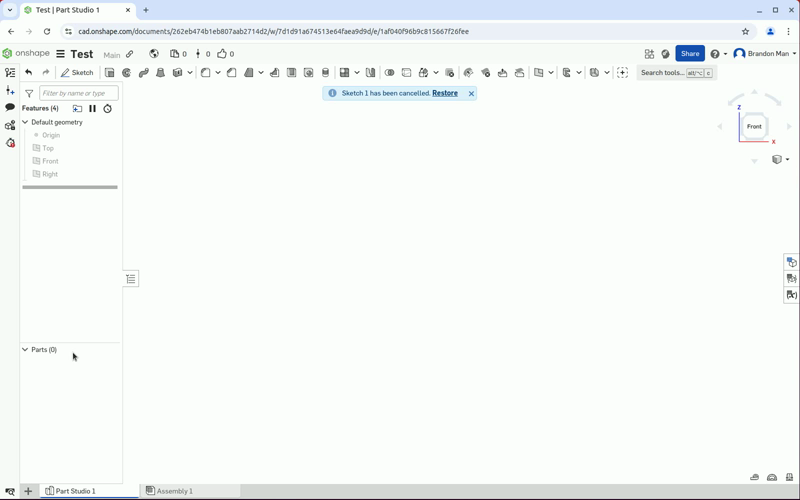
key_up(shift)
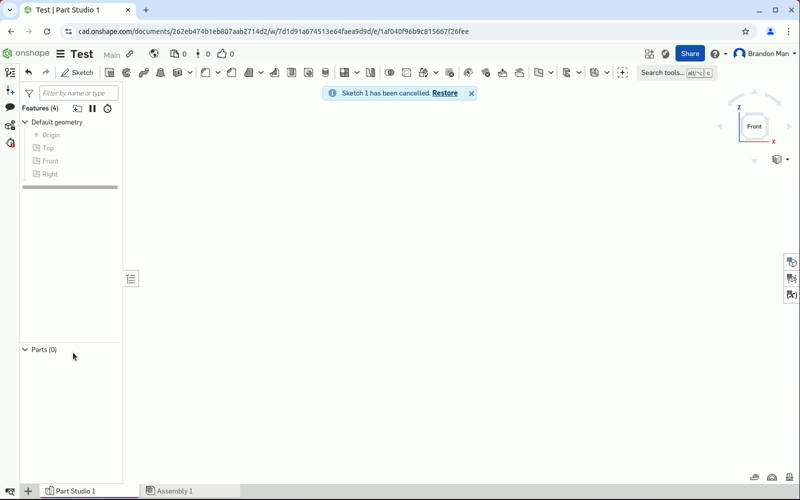
mouse_move(73, 352)
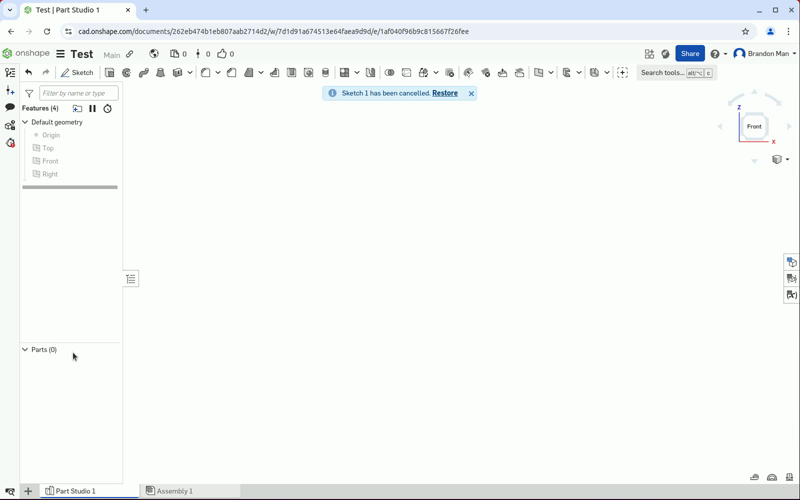
key(shift+y)
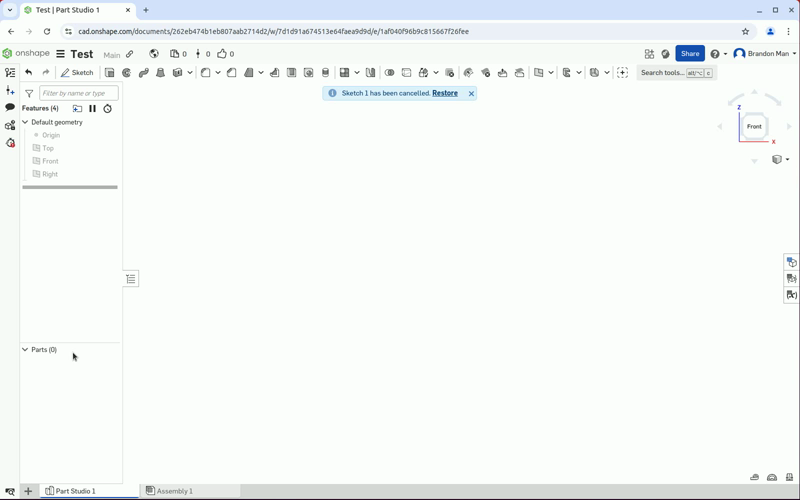
key(shift+s)
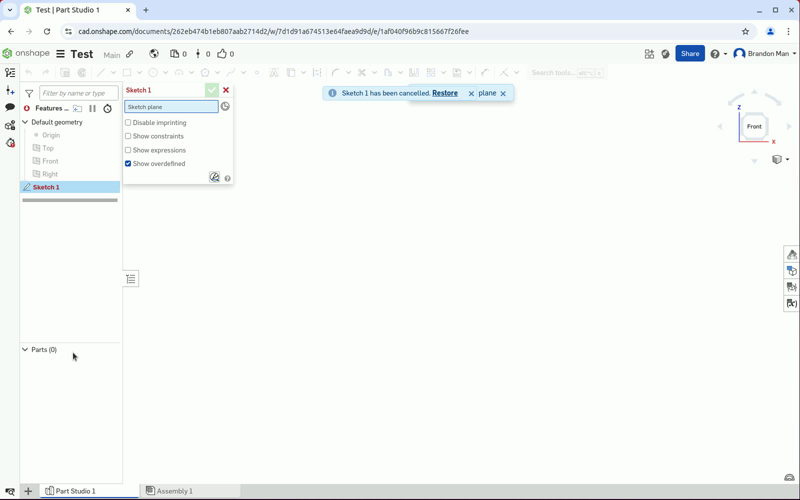
mouse_move(73, 163)
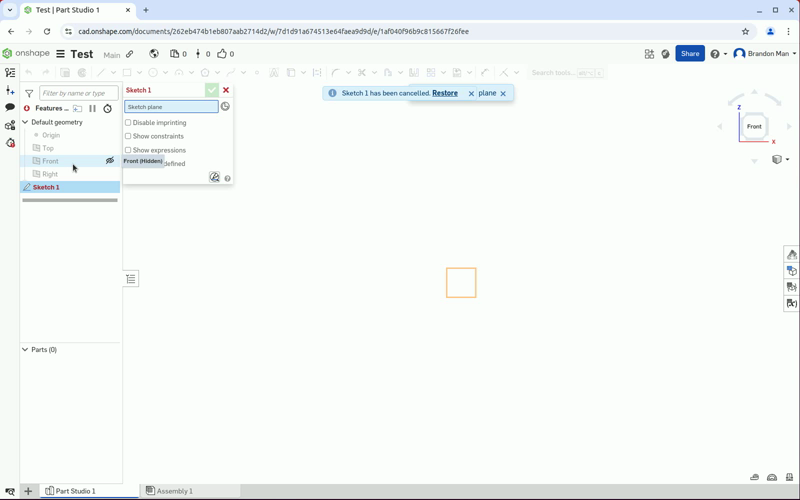
click(73, 163)
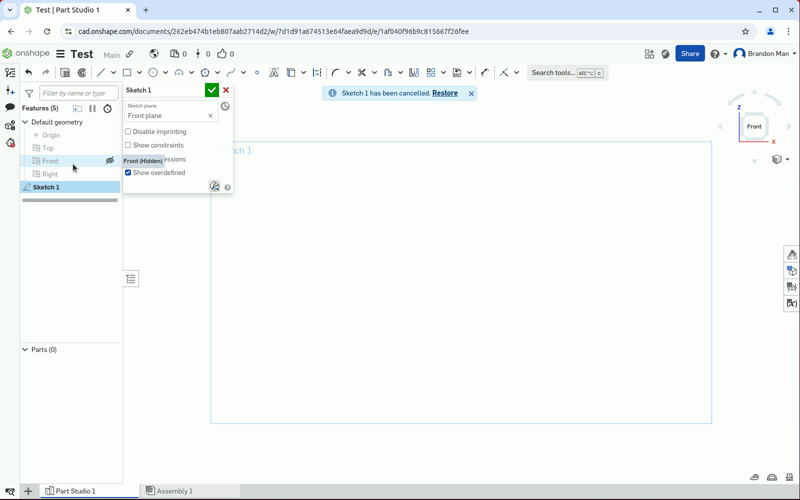
mouse_move(73, 352)
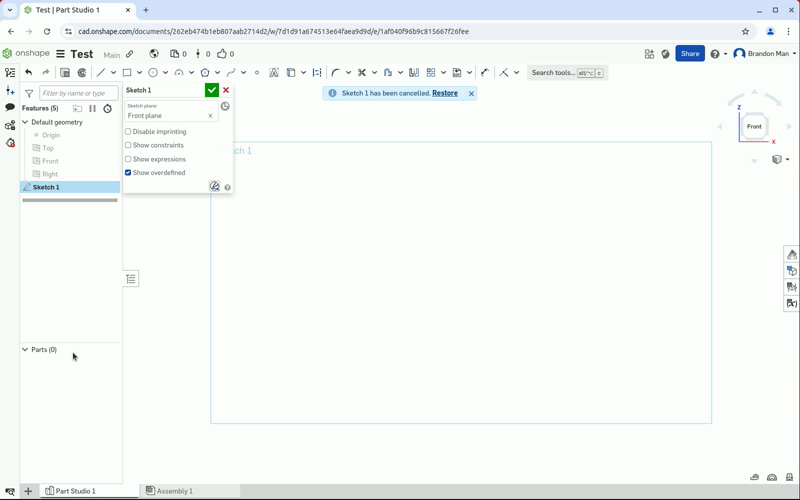
key(y)
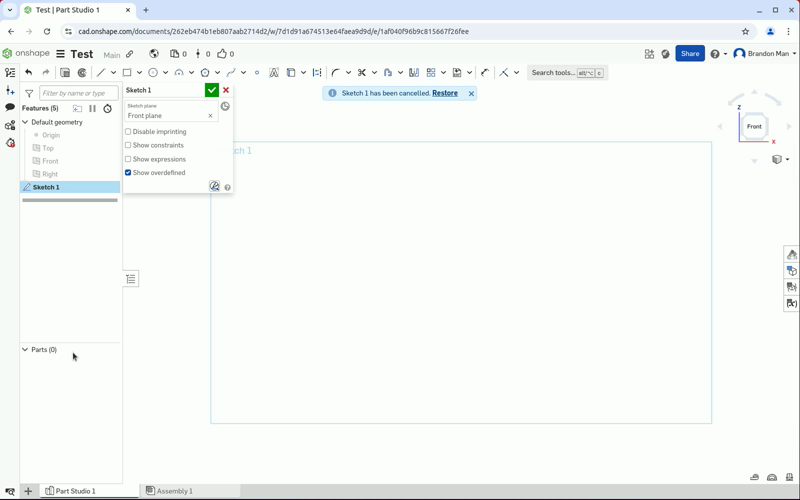
key(l)
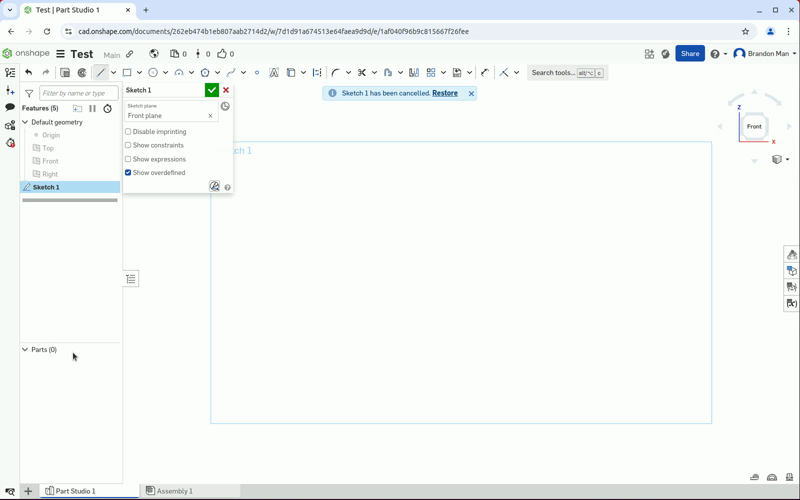
key_down(shift)
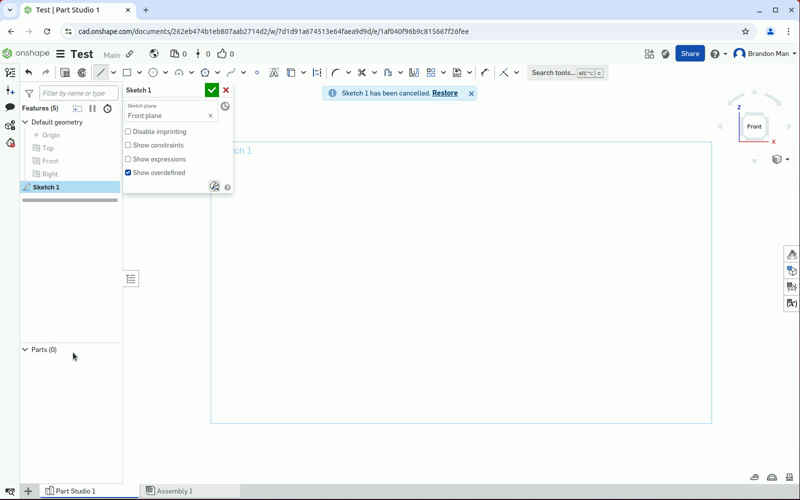
mouse_move(460, 282)
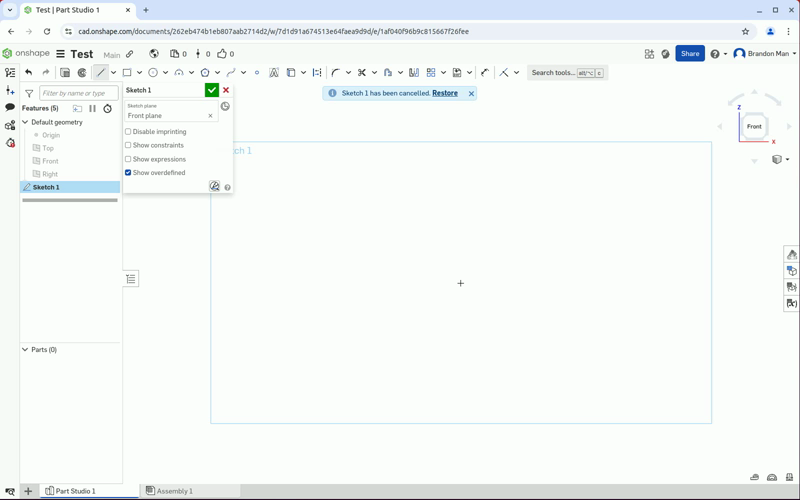
click(460, 282)
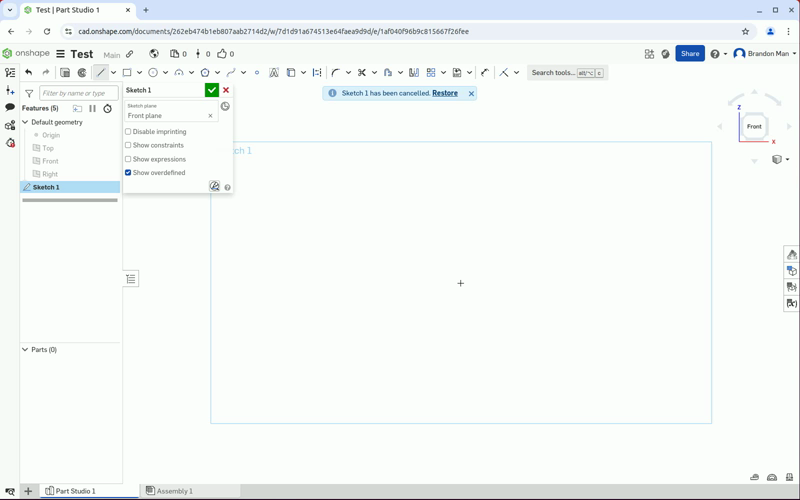
key_up(shift)
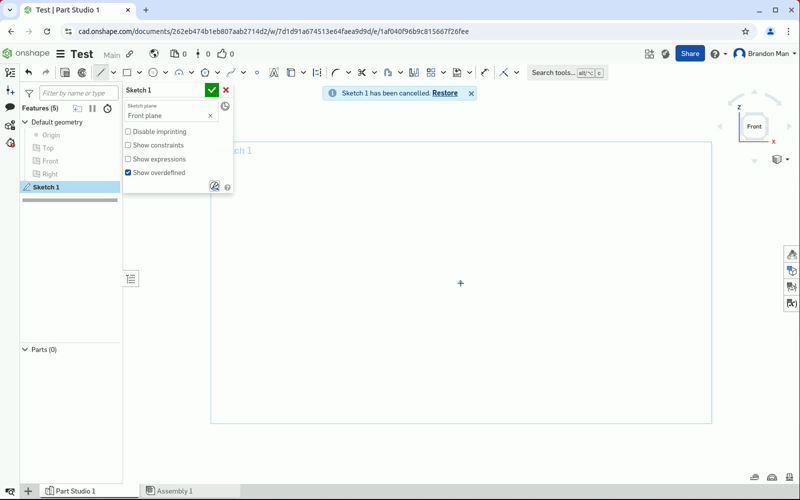
key_down(shift)
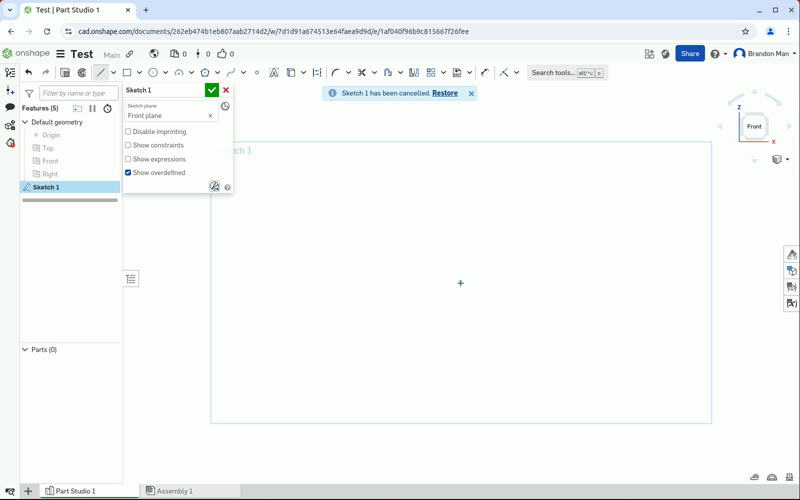
mouse_move(573, 282)
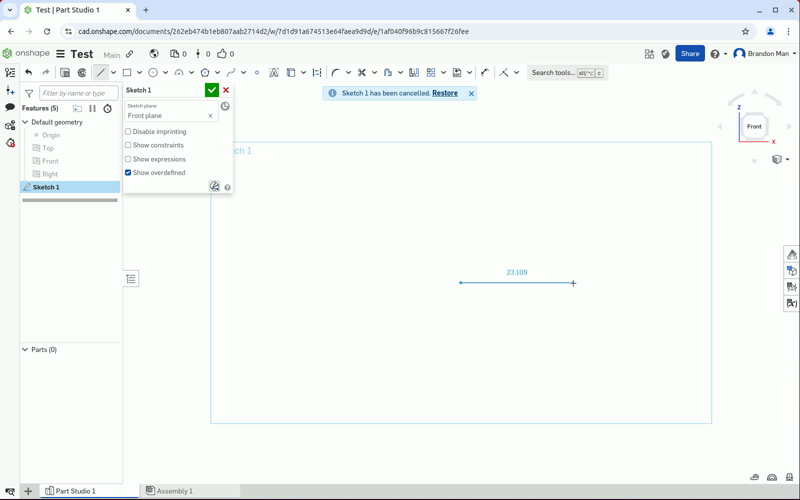
click(573, 282)
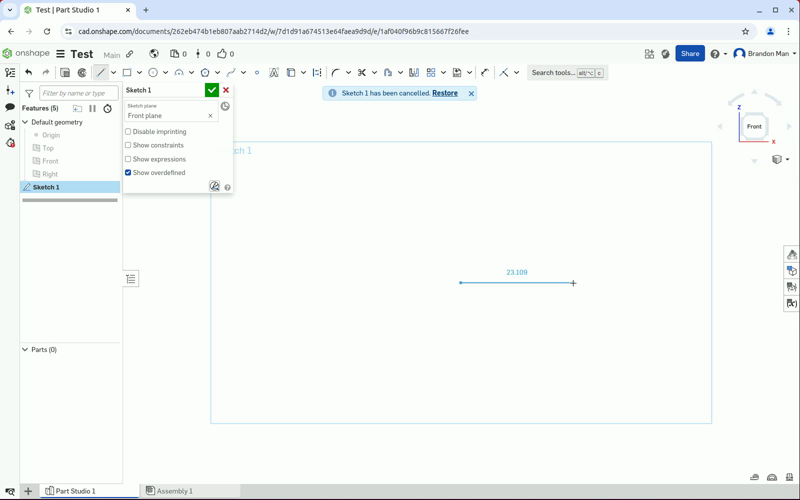
key_up(shift)
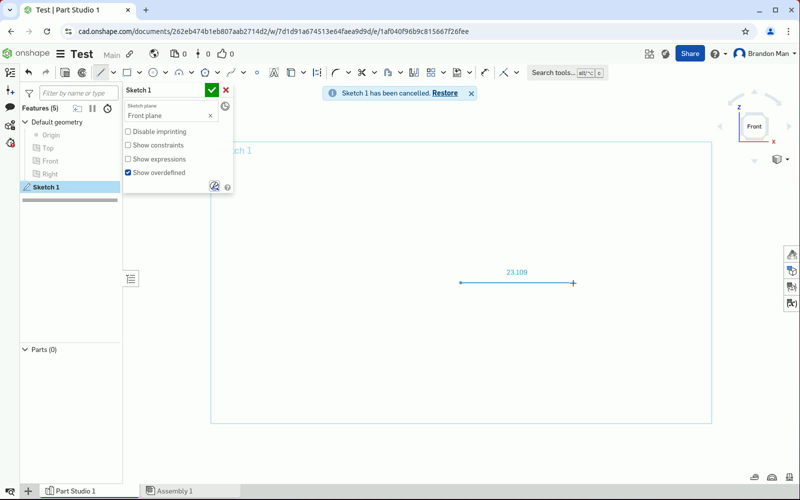
key_down(shift)
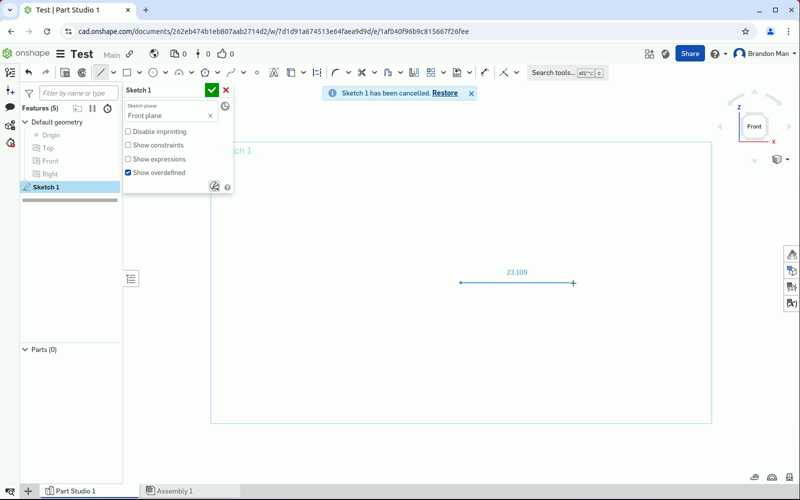
mouse_move(589, 282)
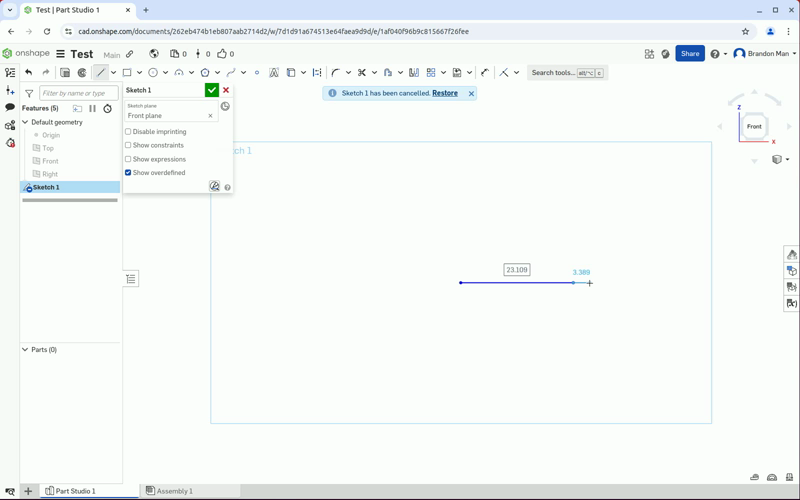
mouse_move(573, 250)
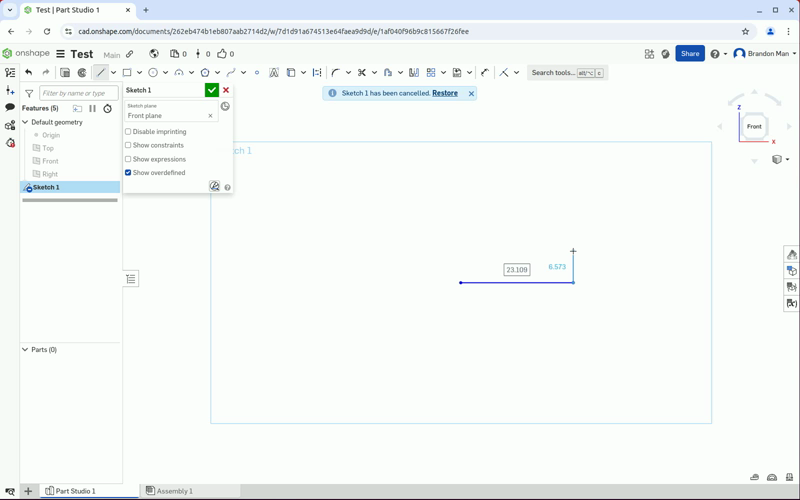
click(573, 250)
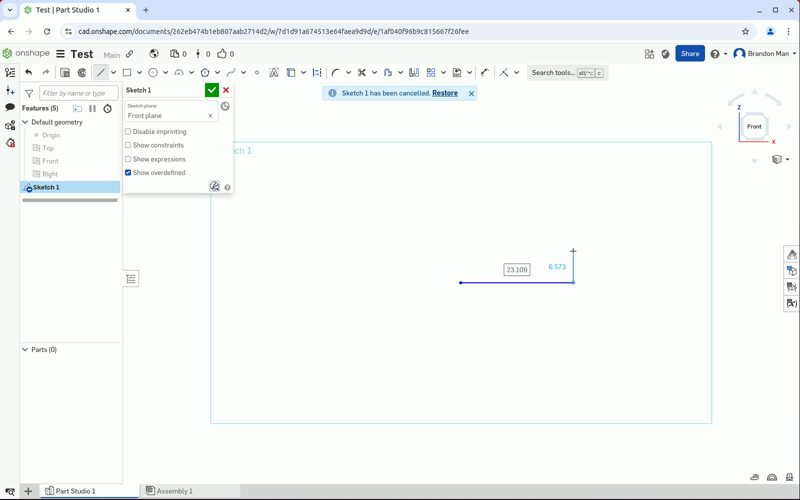
key_up(shift)
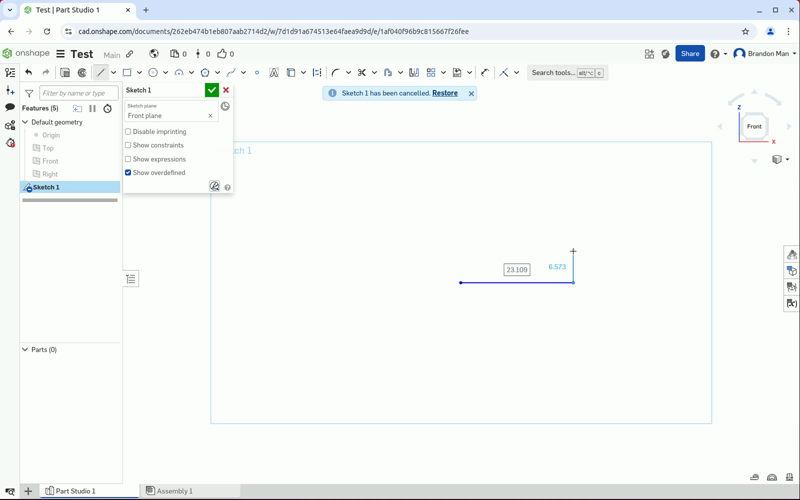
key(esc)
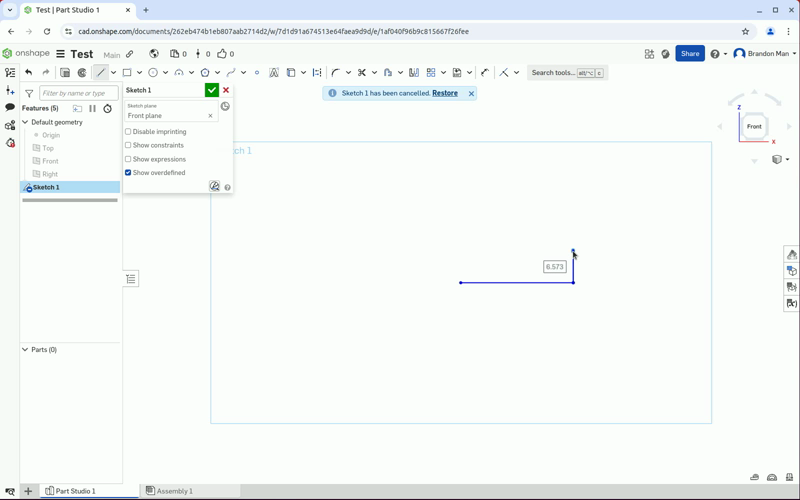
key(a)
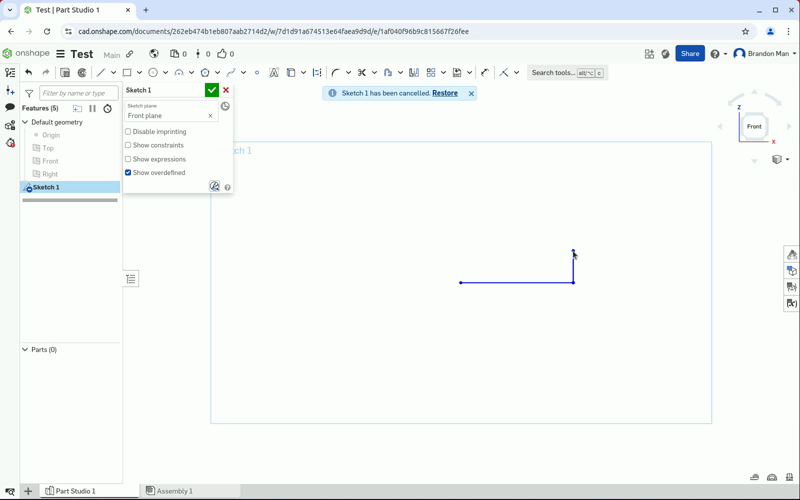
mouse_move(573, 250)
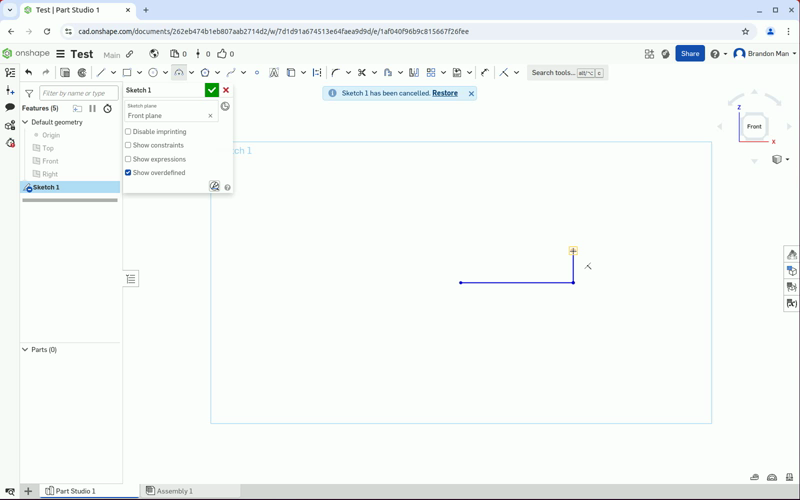
click(573, 250)
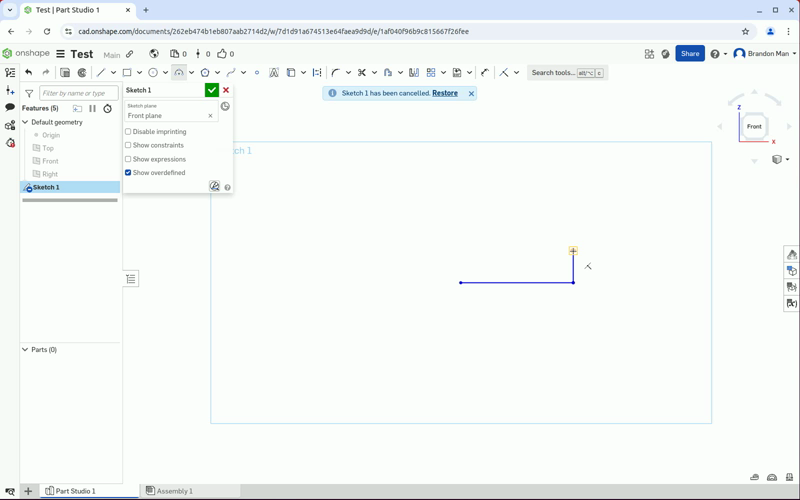
key_down(shift)
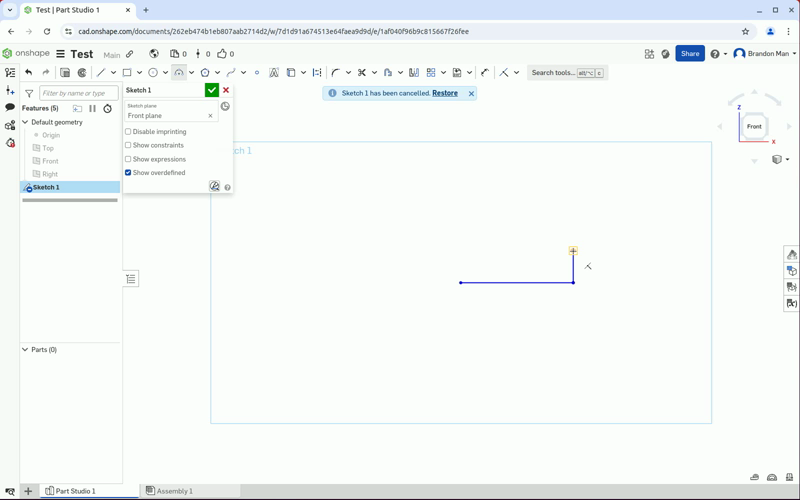
mouse_move(536, 216)
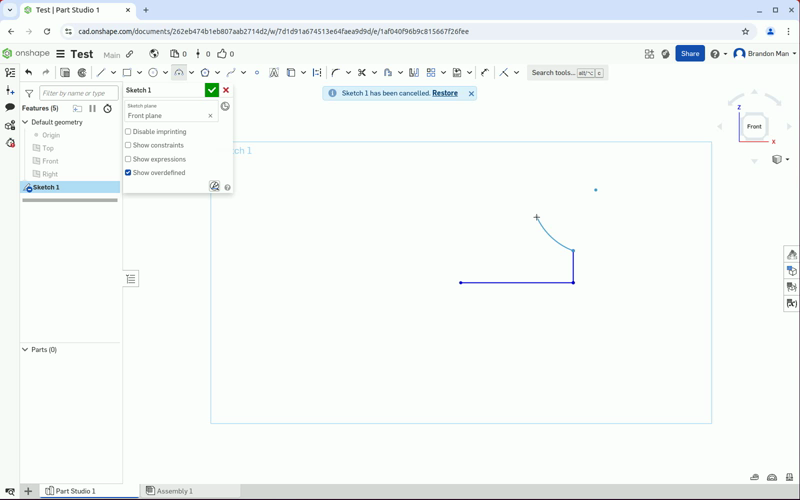
click(536, 216)
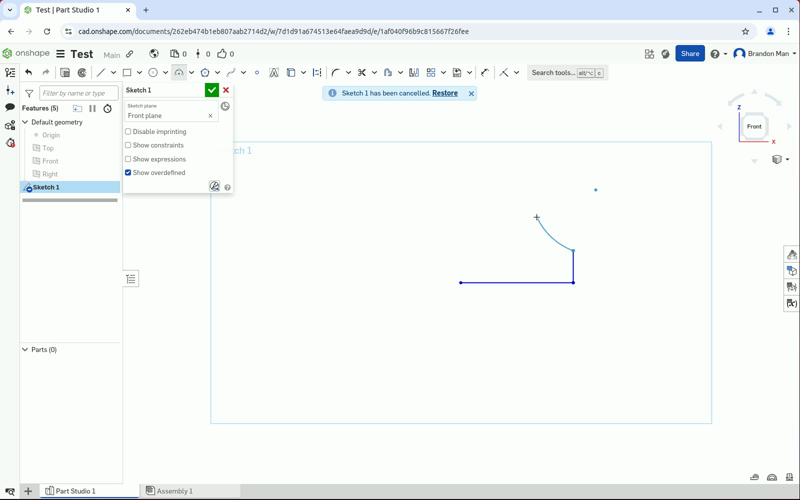
mouse_move(547, 242)
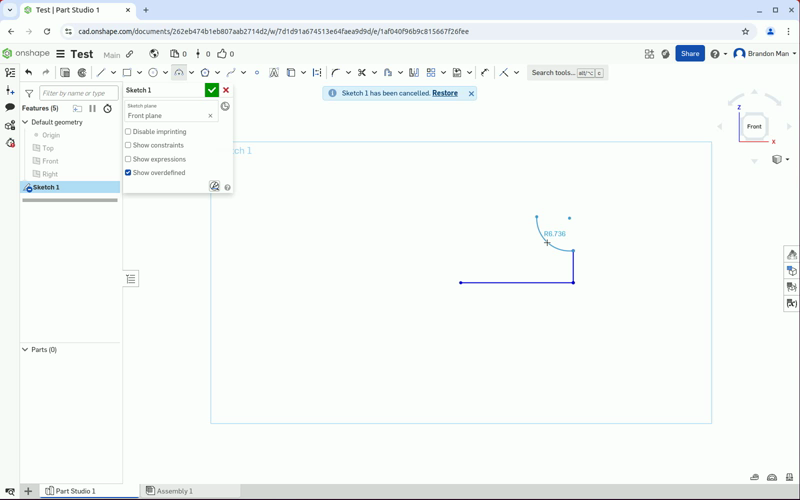
click(547, 242)
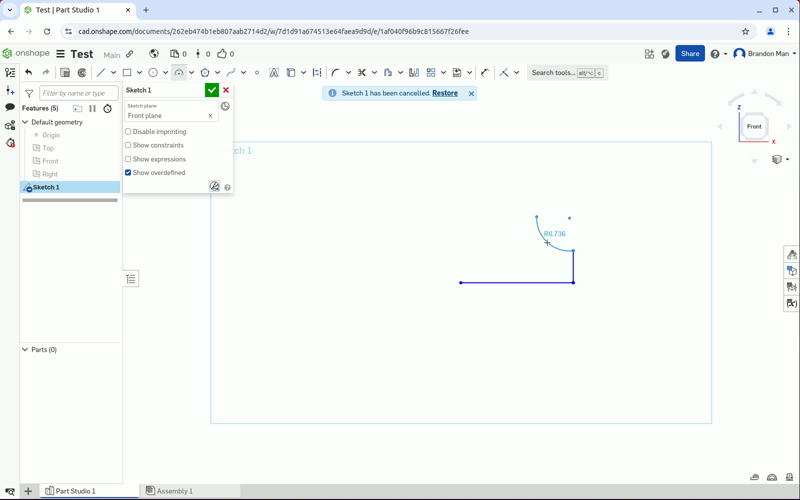
key_up(shift)
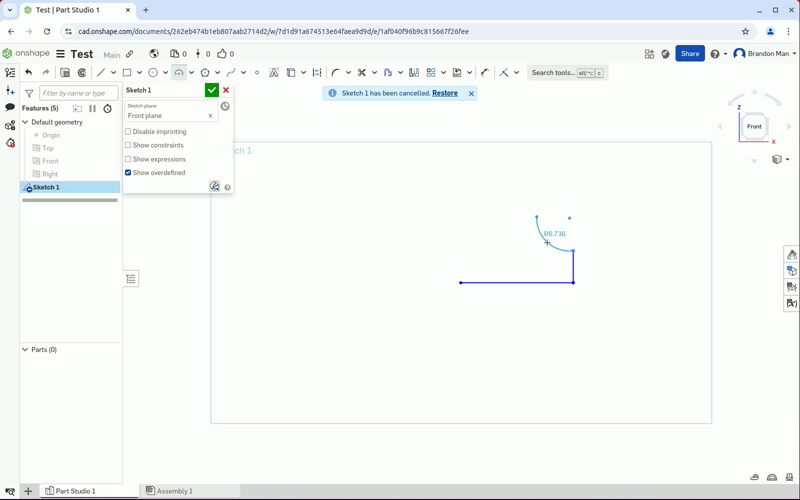
key(esc)
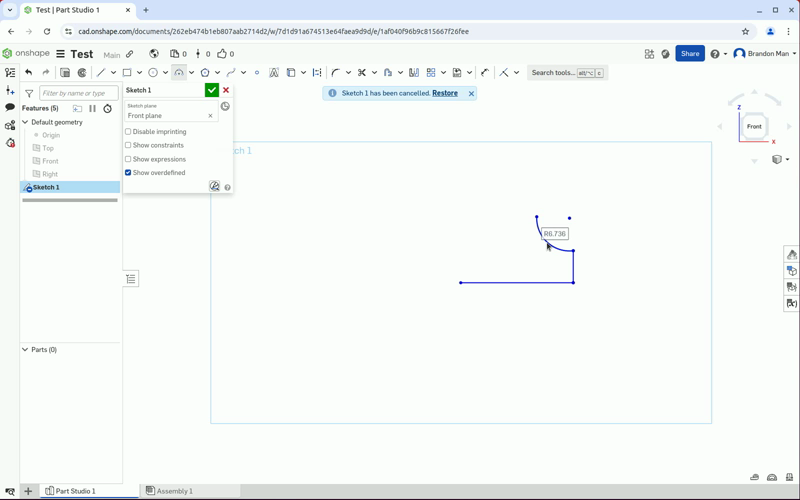
key(l)
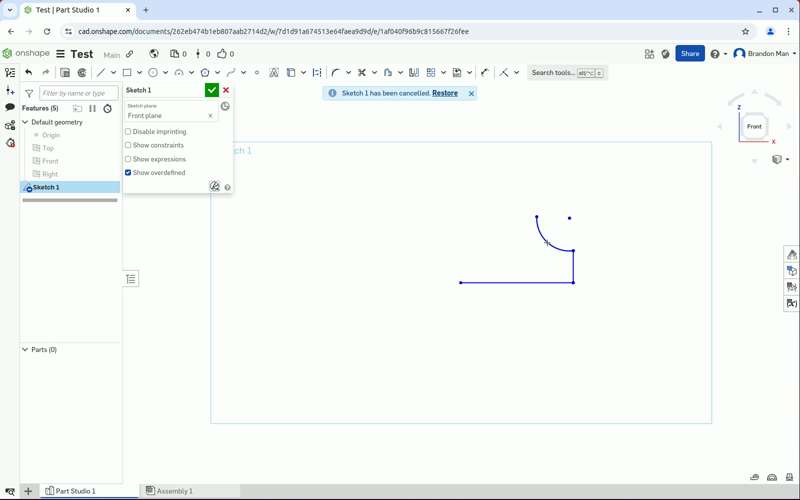
mouse_move(536, 216)
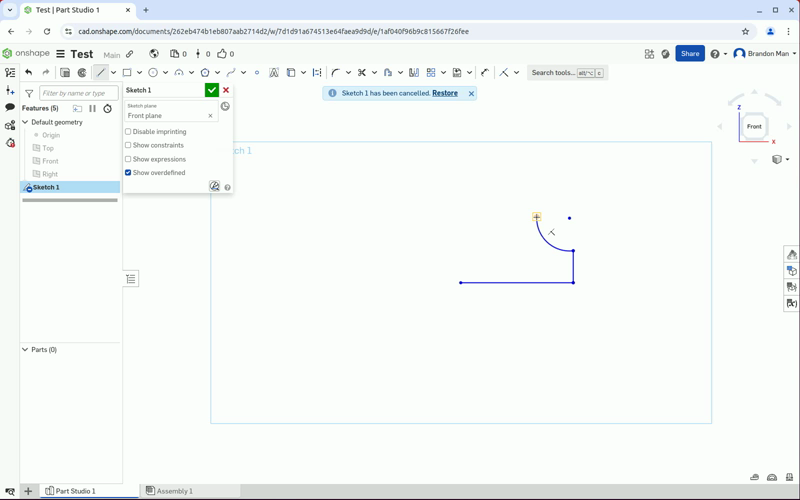
click(536, 216)
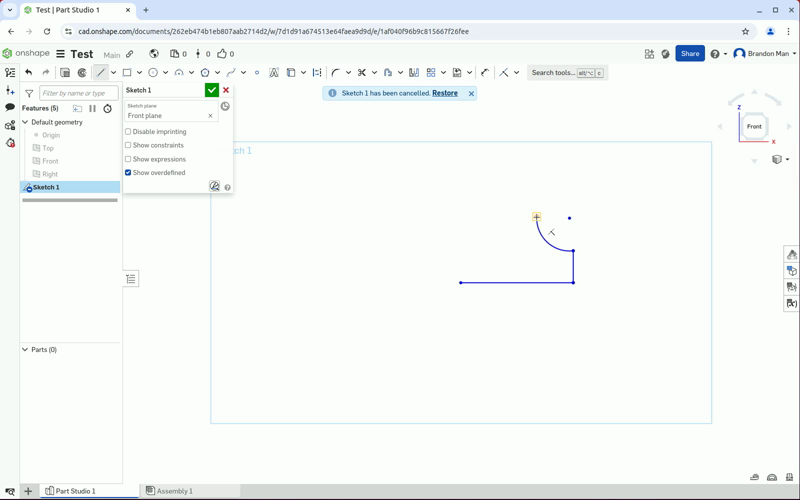
key_down(shift)
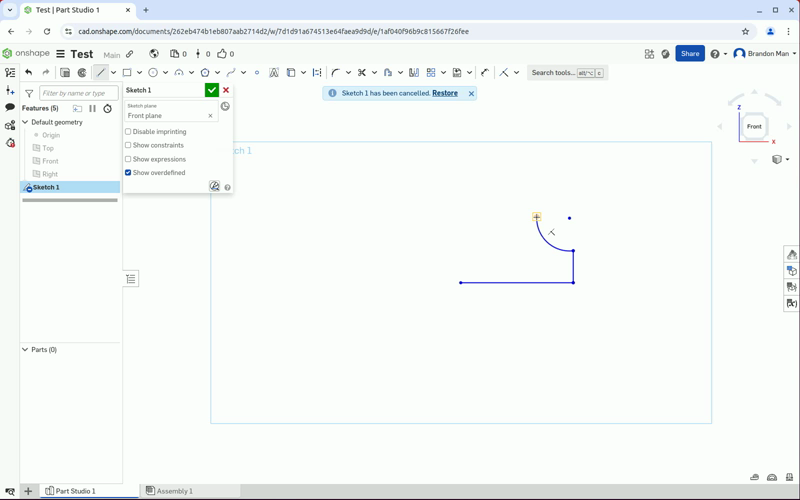
mouse_move(460, 216)
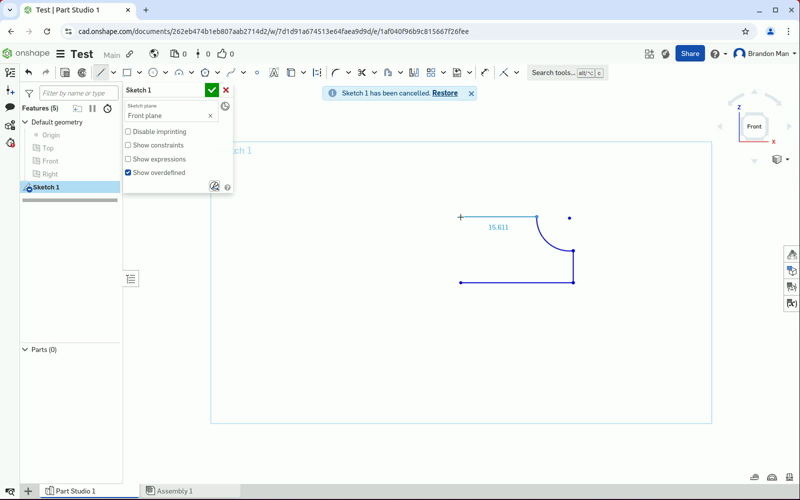
click(460, 216)
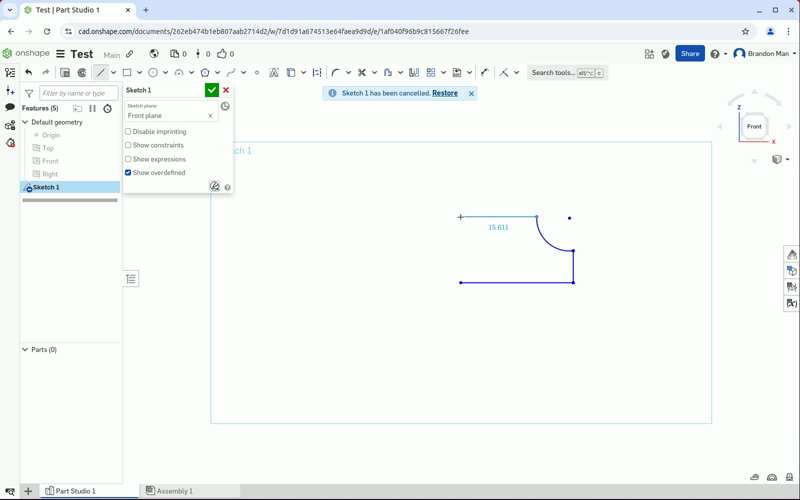
key_up(shift)
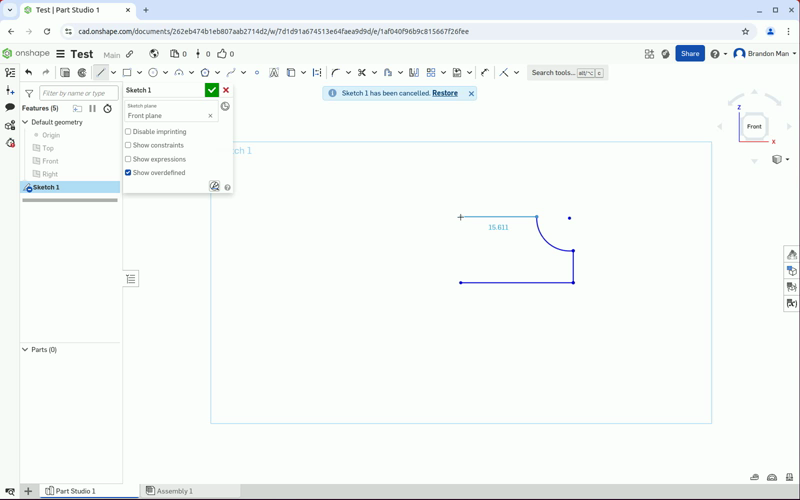
key_down(shift)
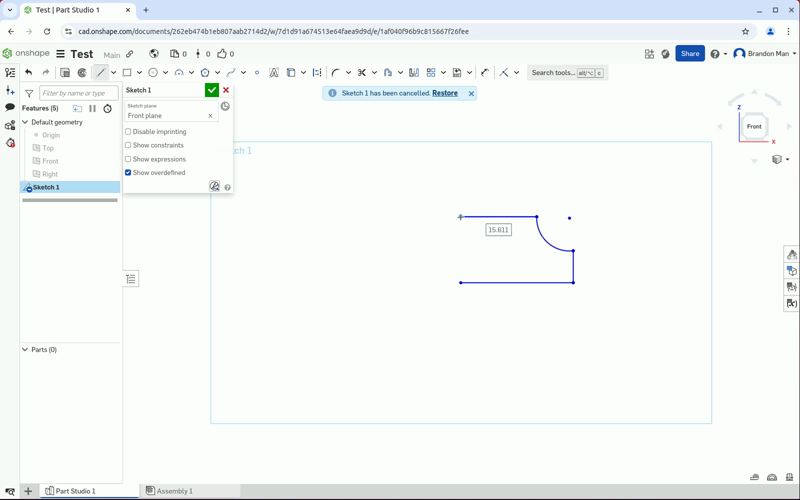
mouse_move(490, 216)
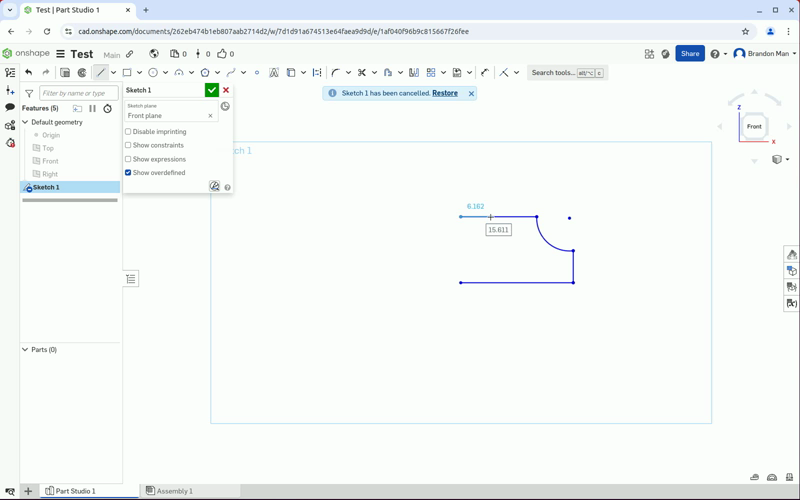
mouse_move(460, 233)
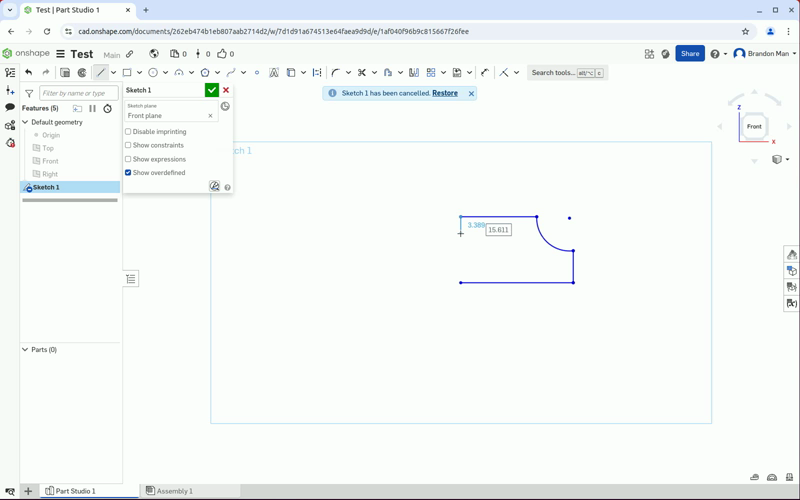
click(460, 233)
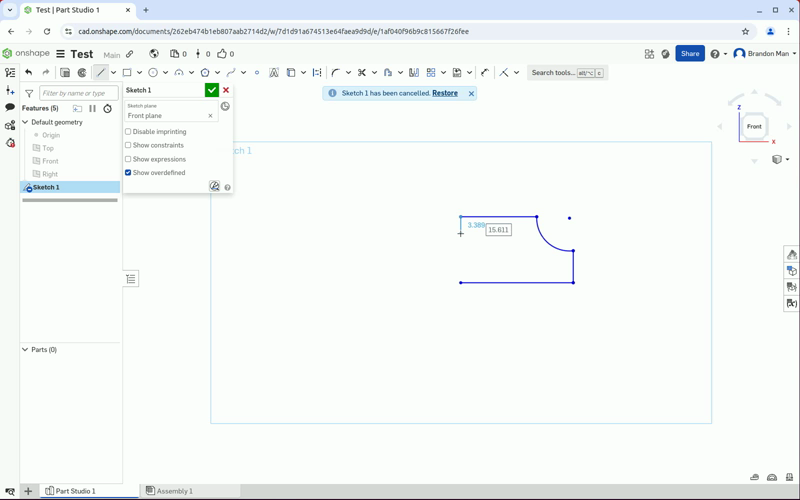
key_up(shift)
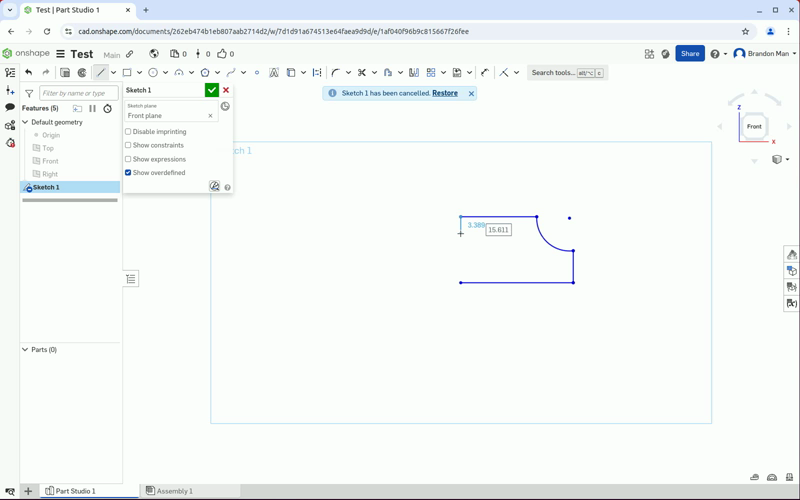
key(esc)
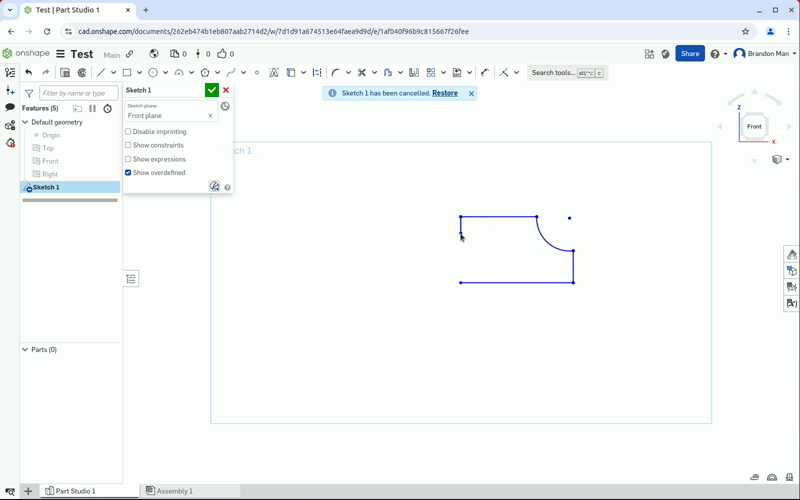
key(a)
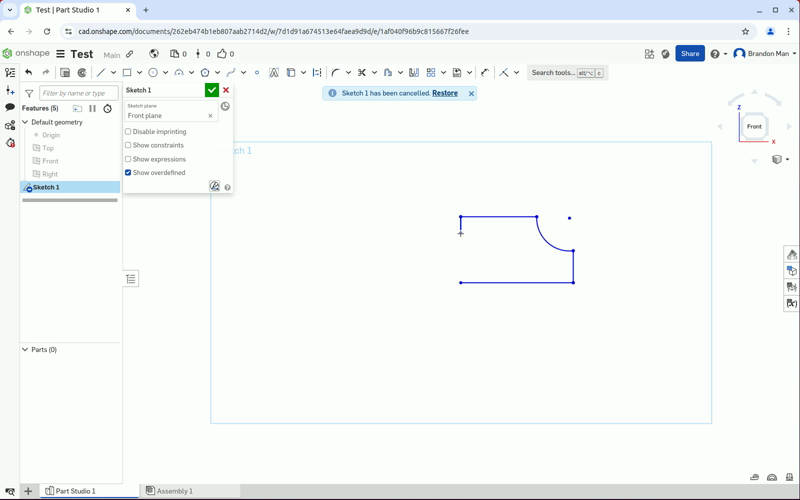
mouse_move(460, 233)
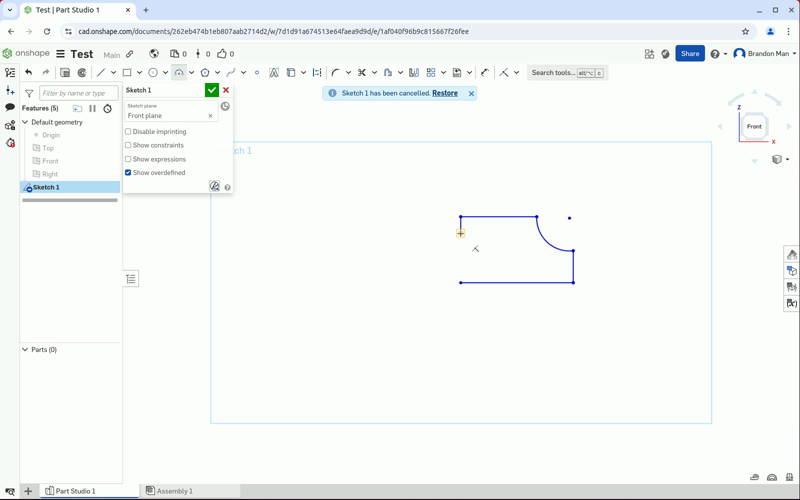
click(460, 233)
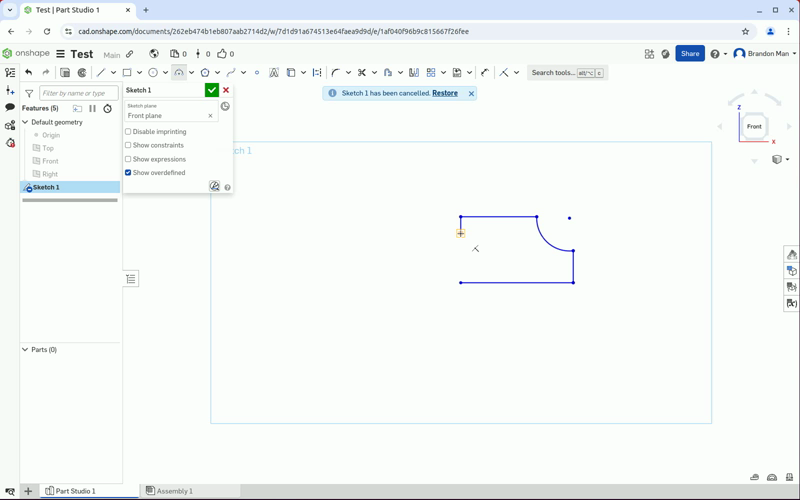
key_down(shift)
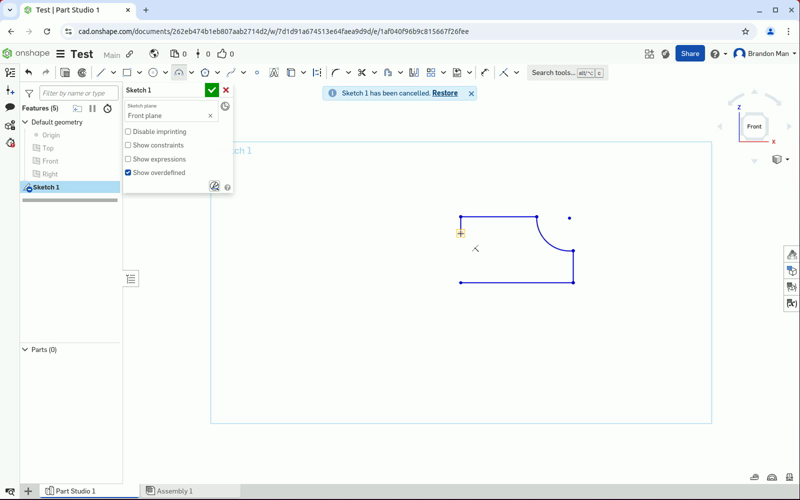
mouse_move(460, 266)
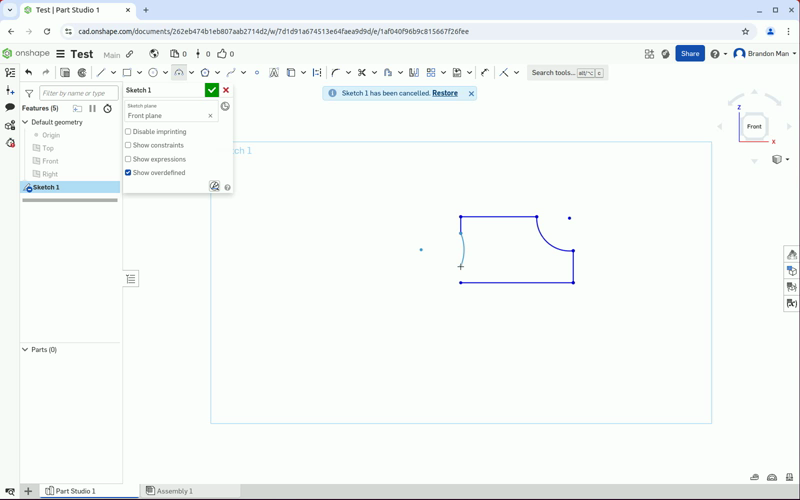
click(460, 266)
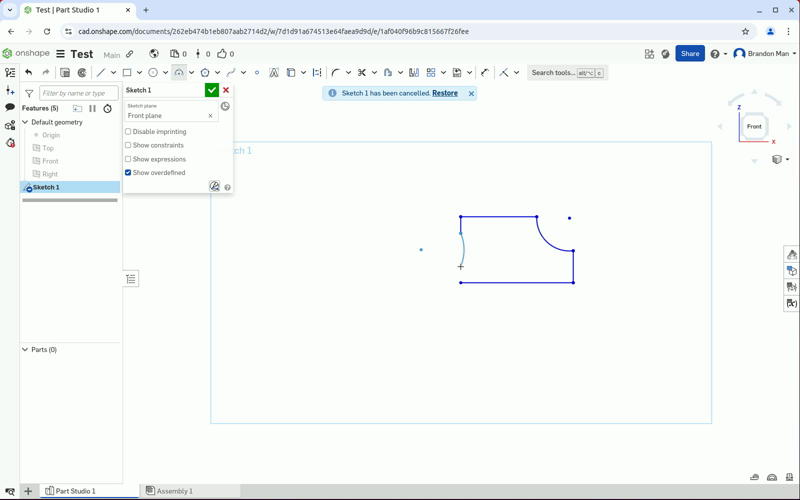
mouse_move(477, 249)
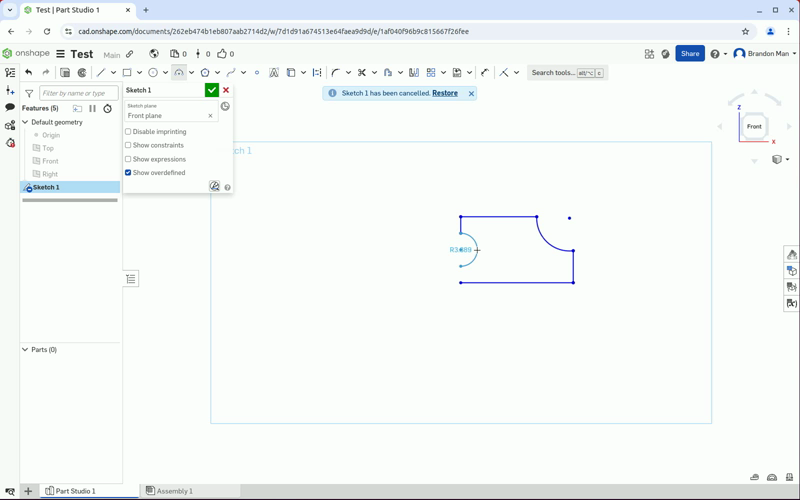
click(477, 249)
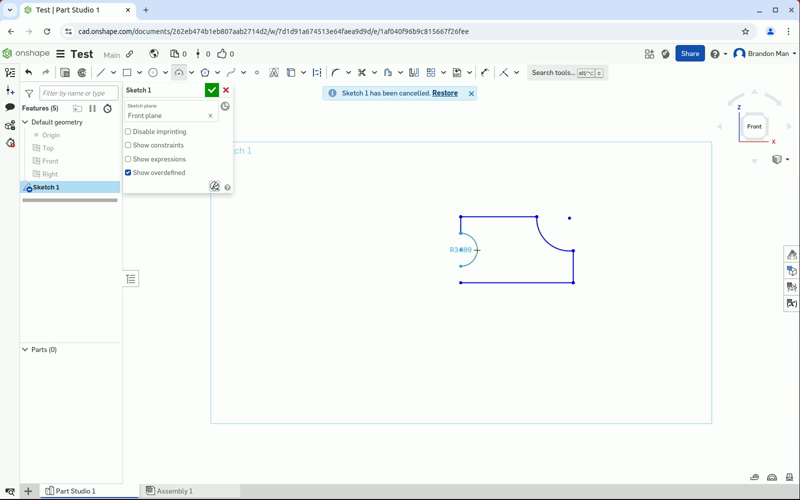
key_up(shift)
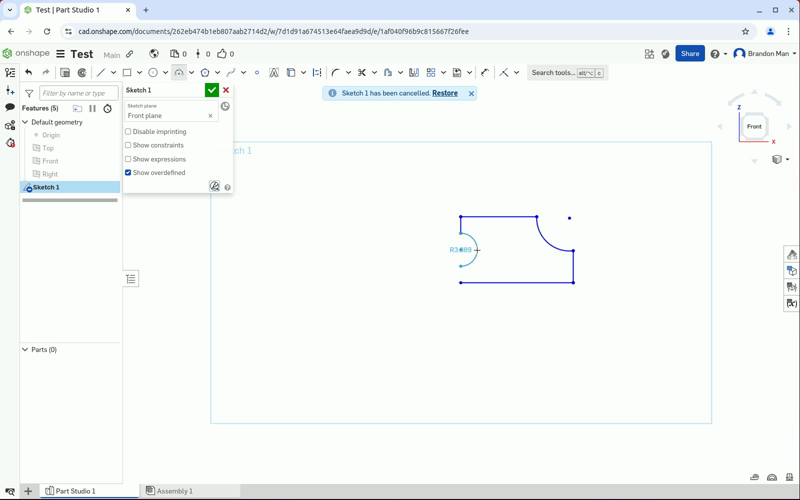
key(esc)
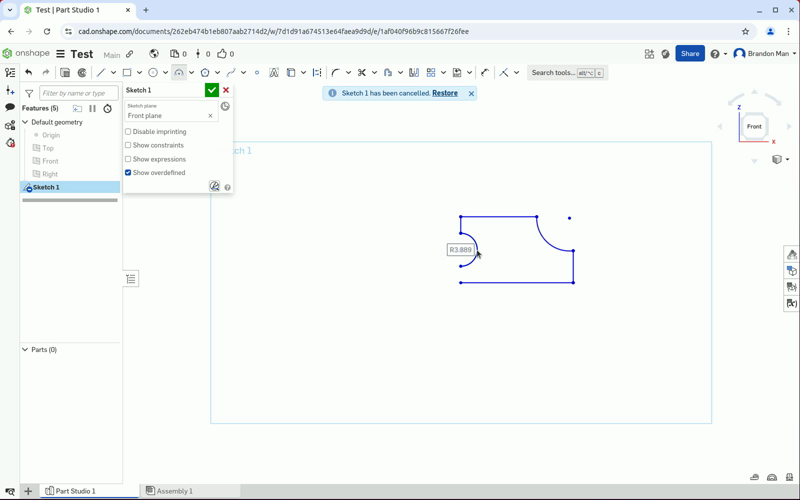
key(l)
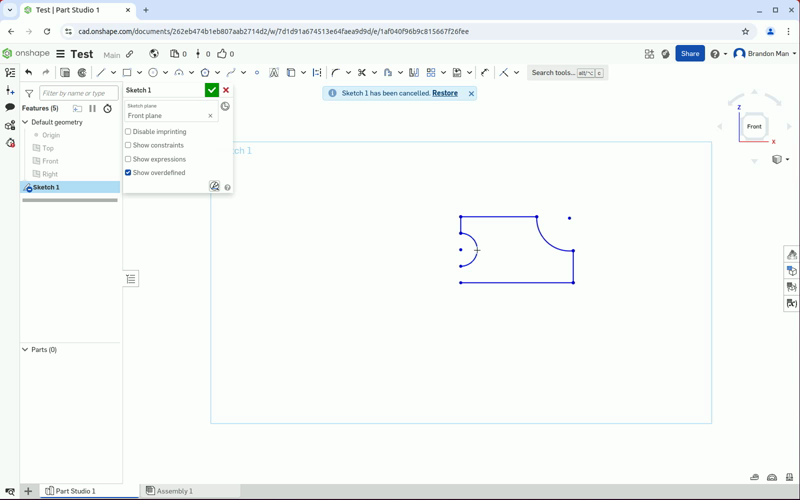
mouse_move(460, 266)
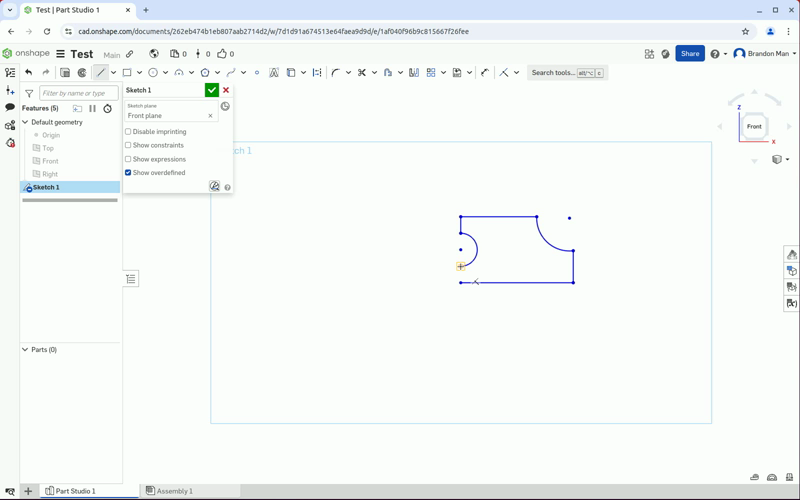
click(460, 266)
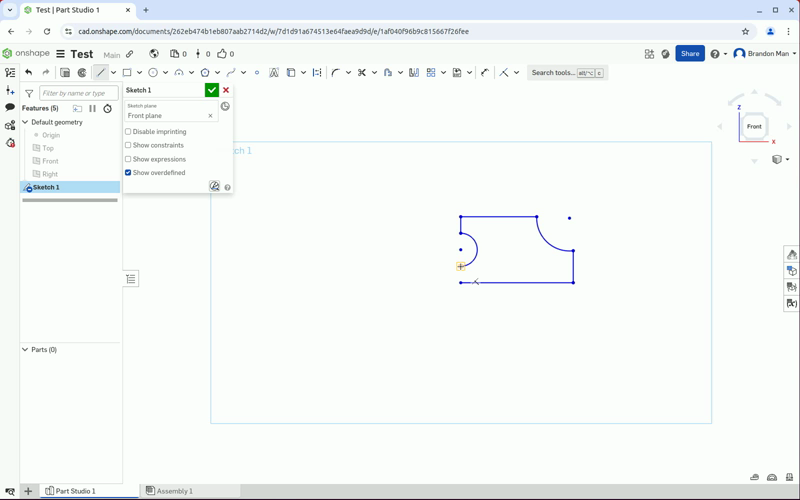
mouse_move(490, 266)
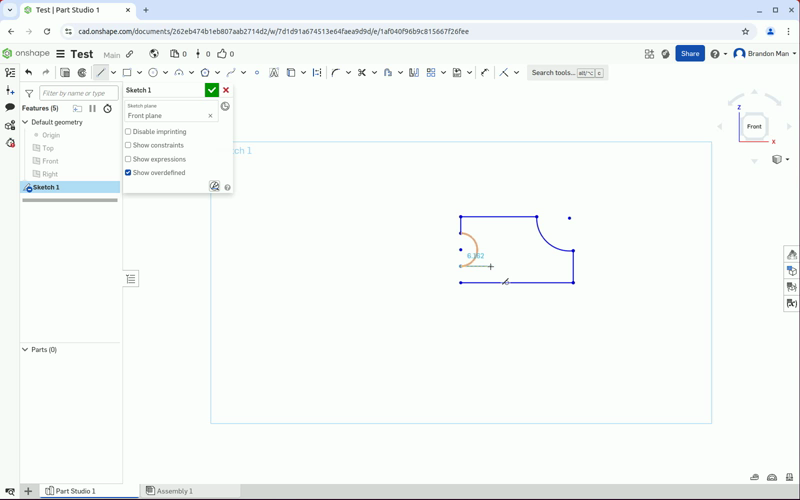
key_down(shift)
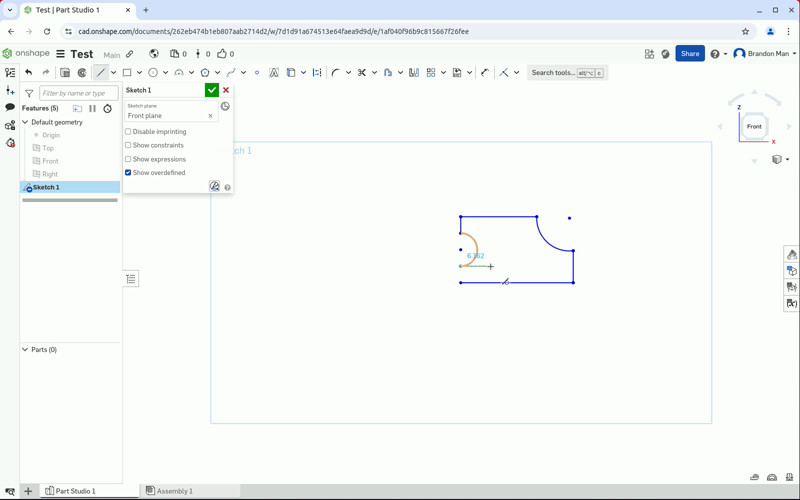
mouse_move(460, 282)
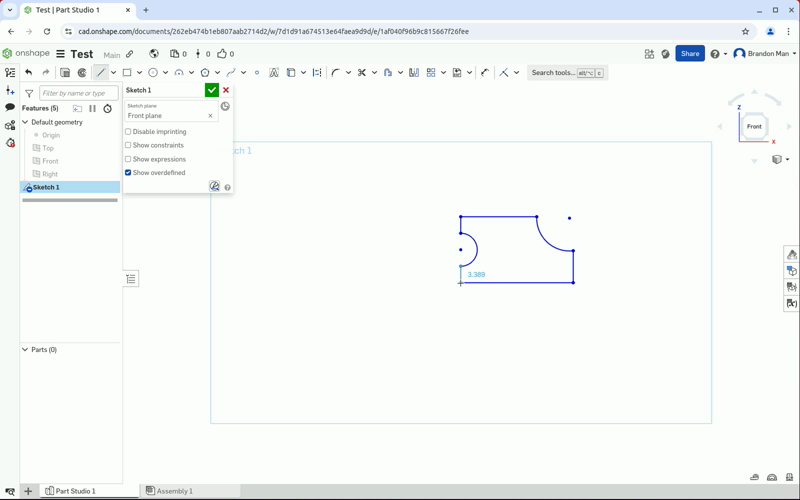
key_up(shift)
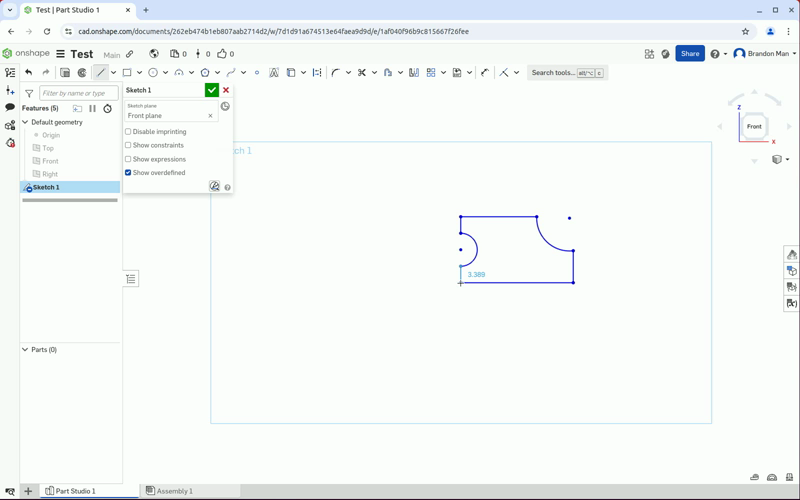
click(460, 282)
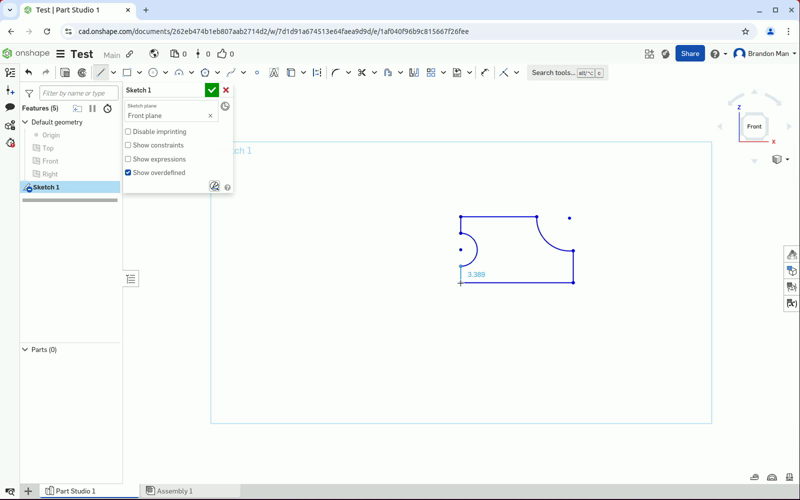
key(esc)
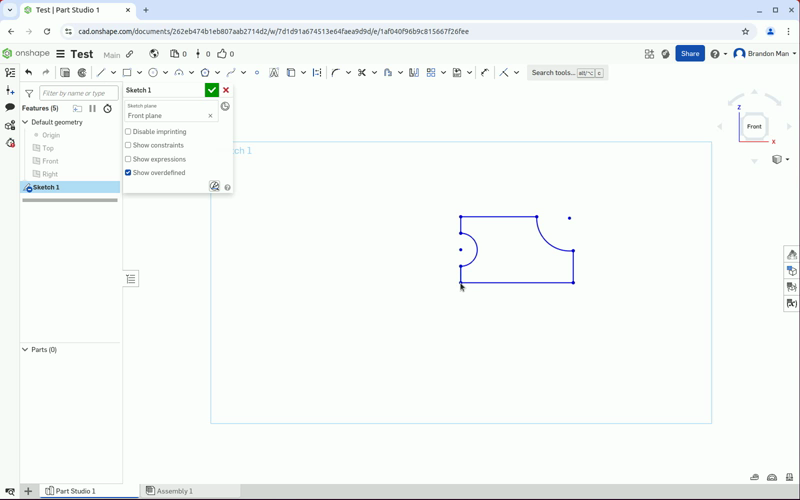
mouse_move(512, 223)
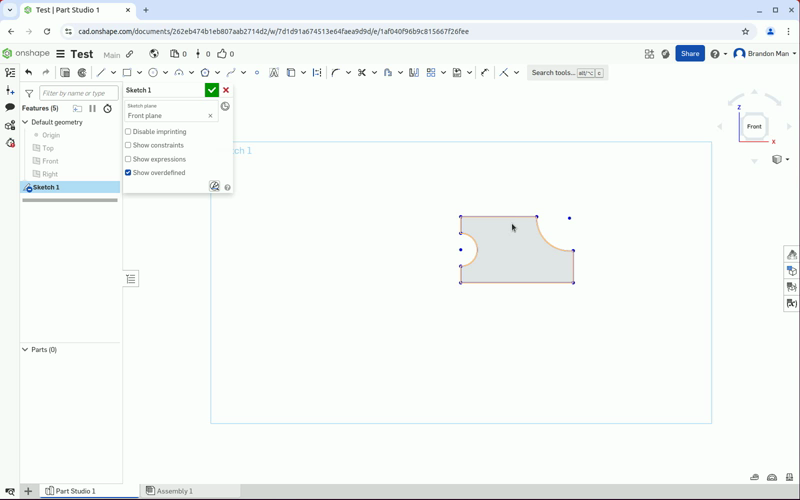
scroll(6)
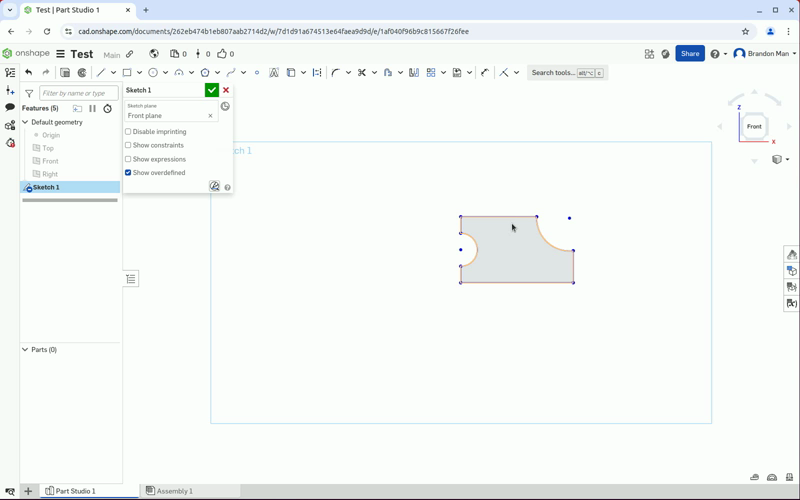
scroll(6)
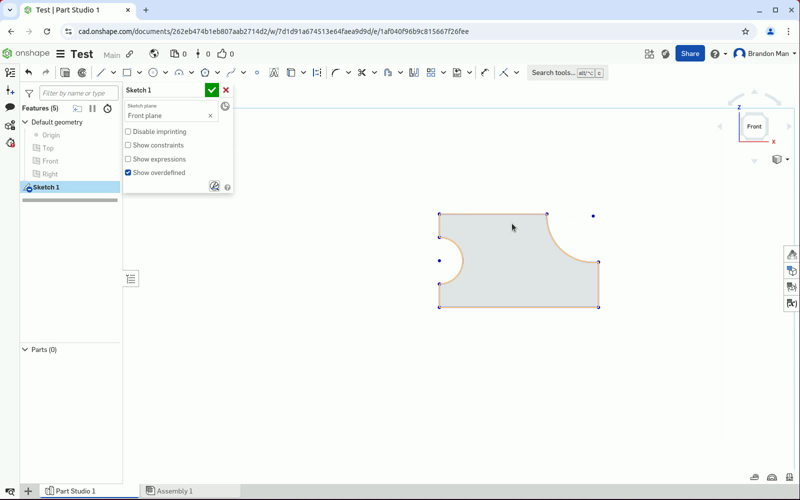
scroll(6)
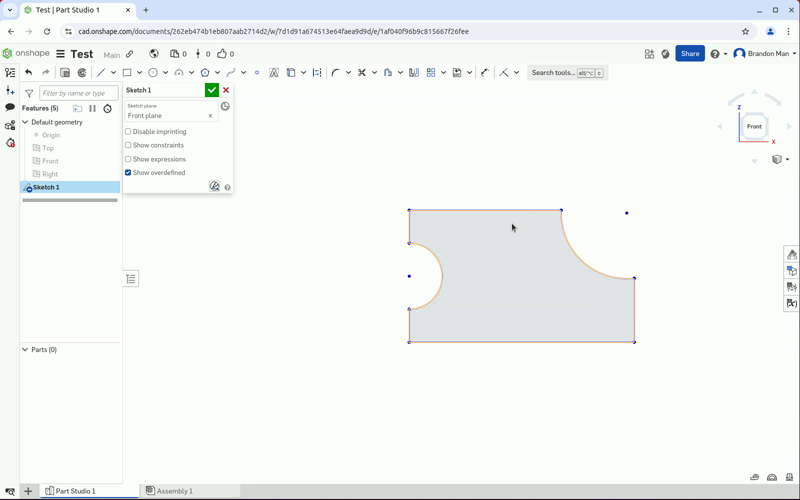
scroll(6)
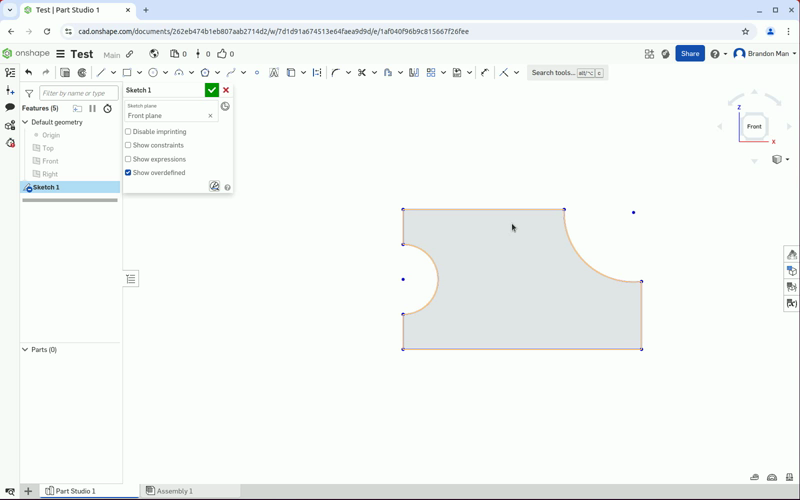
scroll(6)
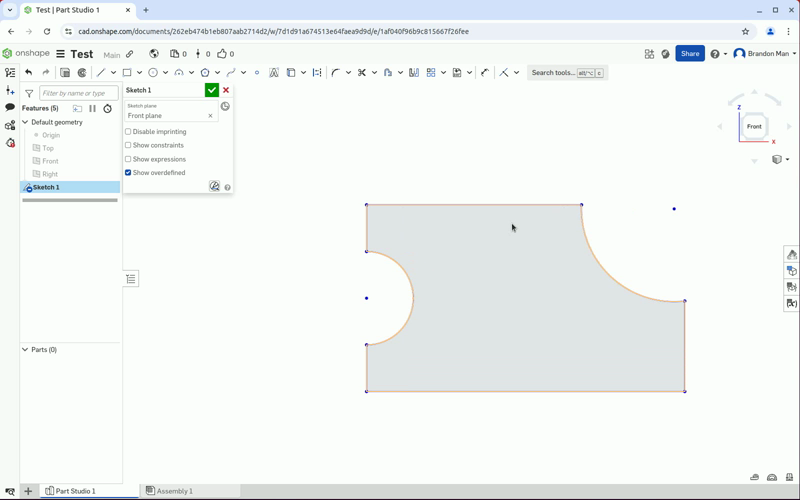
scroll(6)
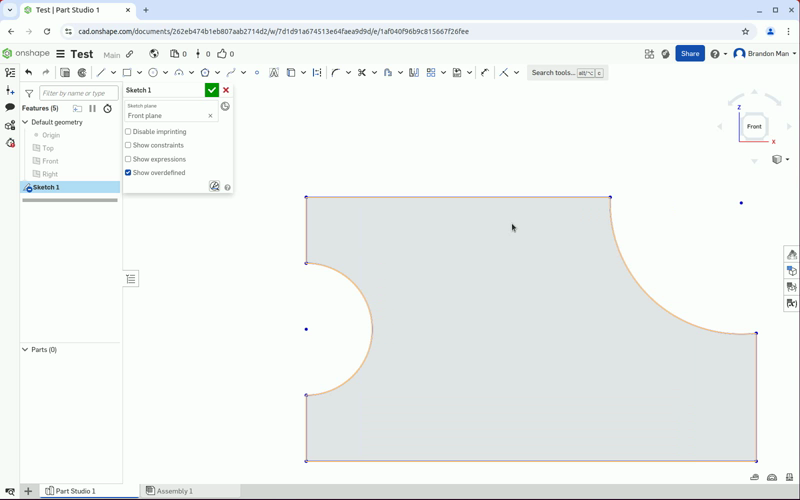
scroll(6)
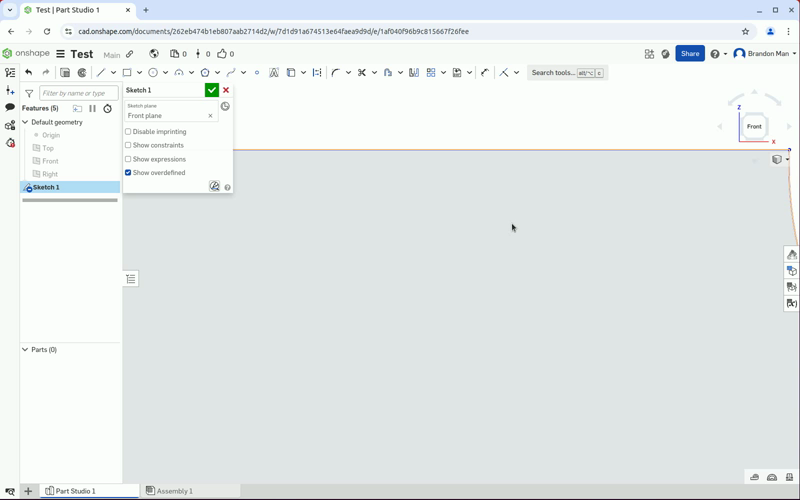
click(512, 223)
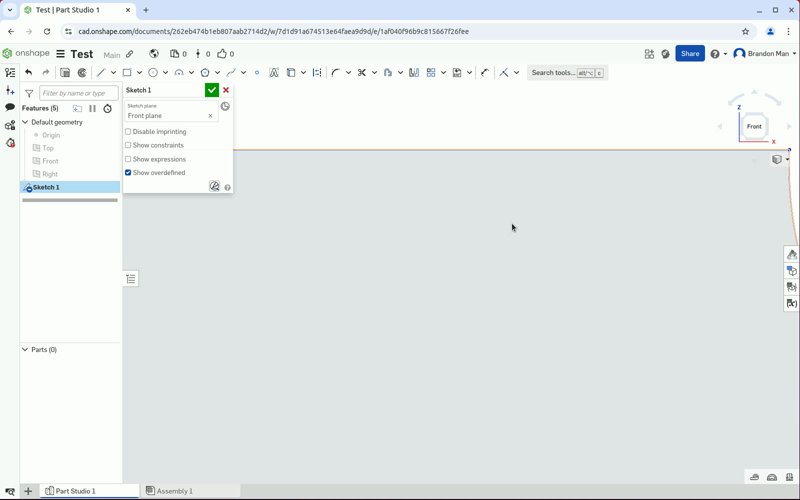
scroll(-6)
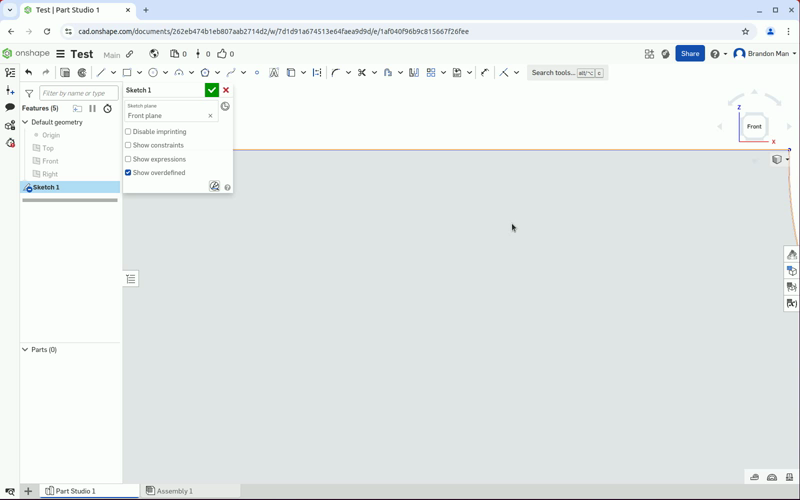
scroll(-6)
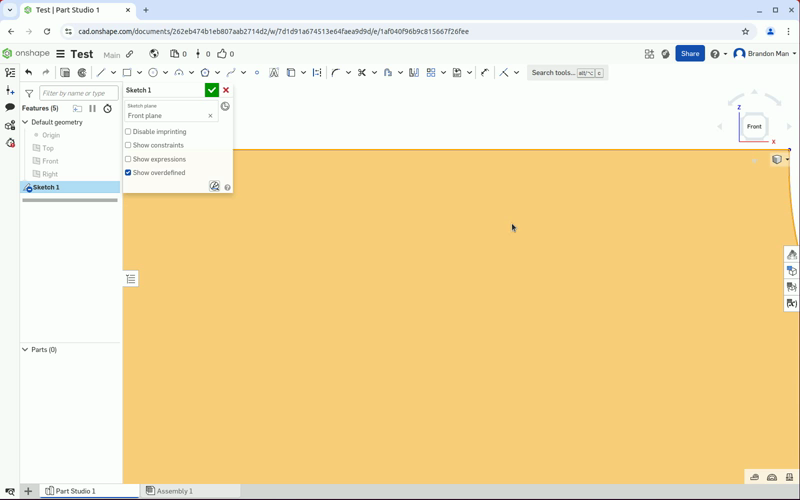
scroll(-6)
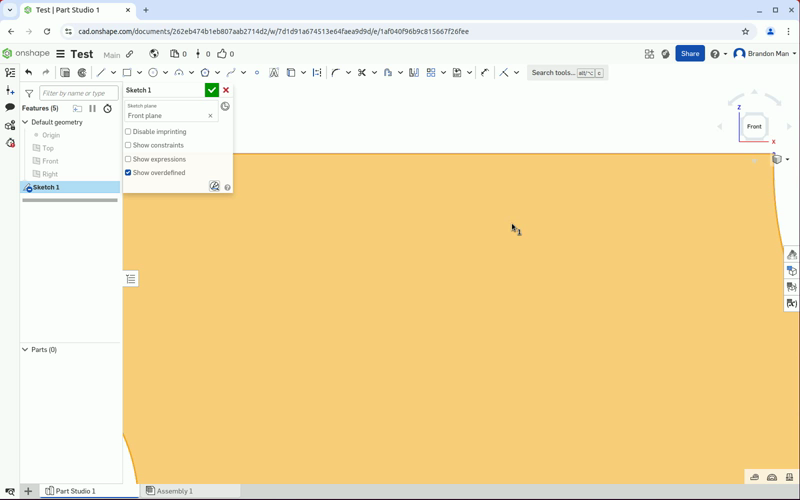
scroll(-6)
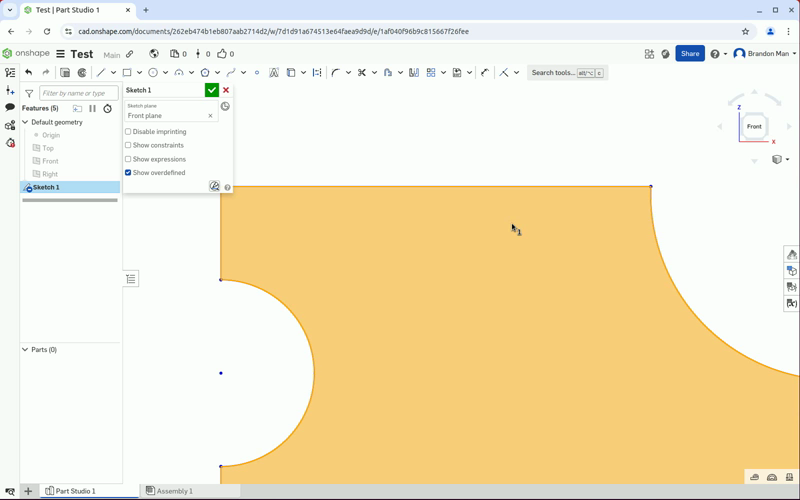
scroll(-6)
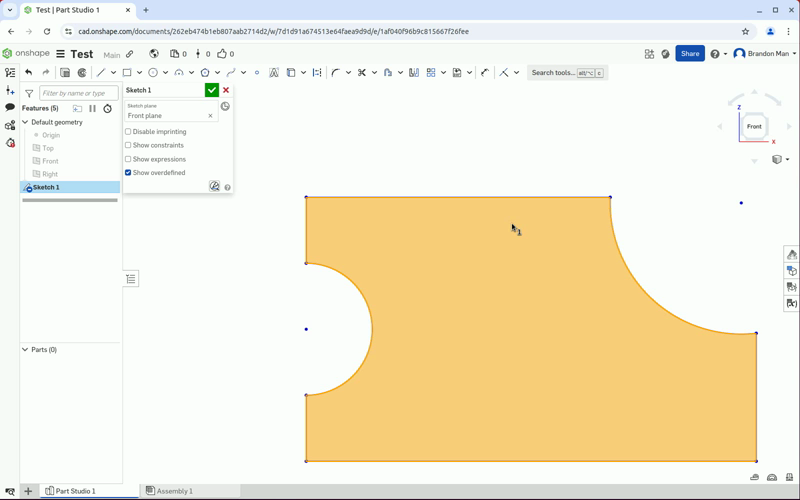
scroll(-6)
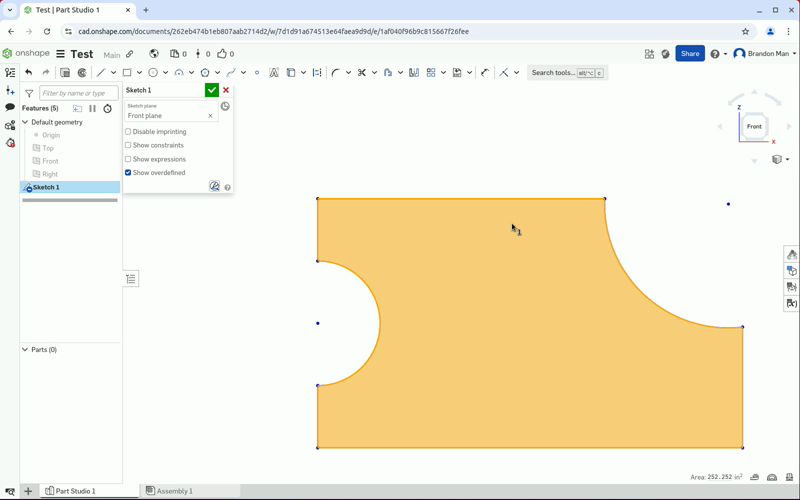
scroll(-6)
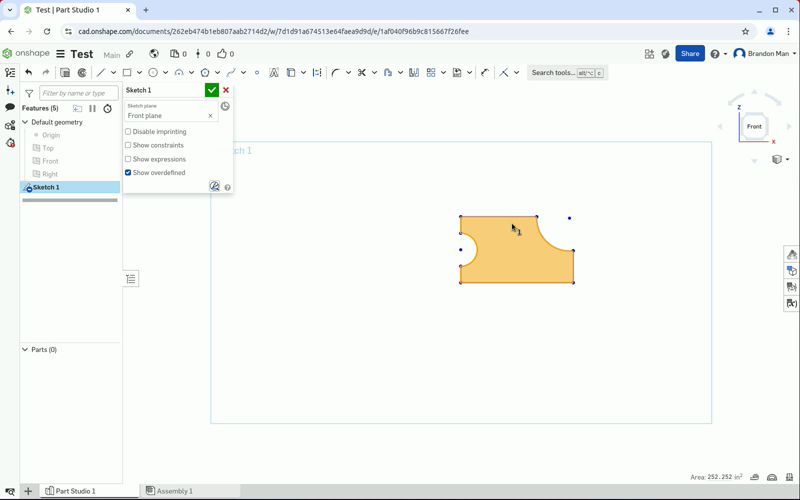
mouse_move(73, 352)
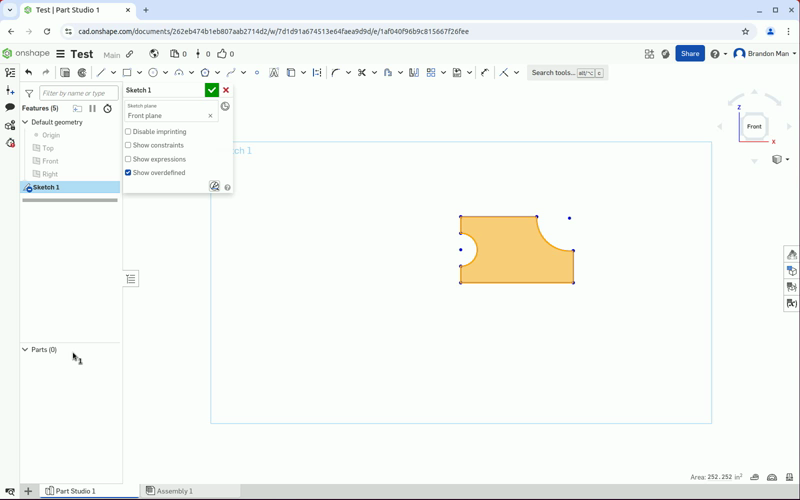
key(shift+y)
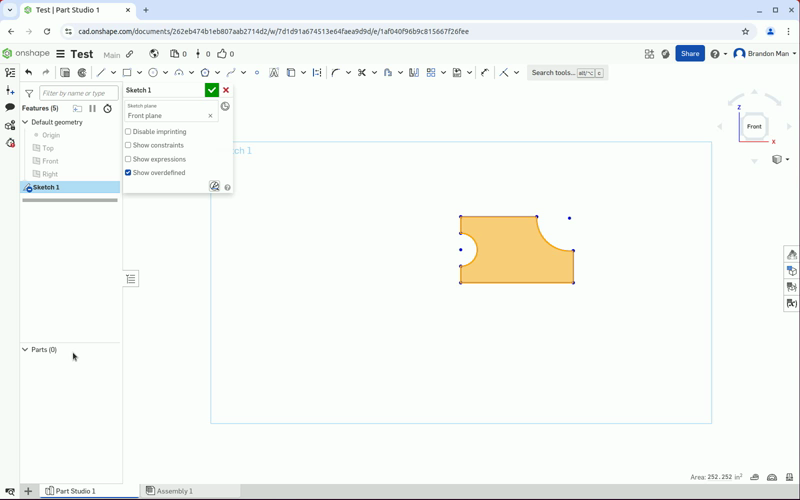
key(shift+e)
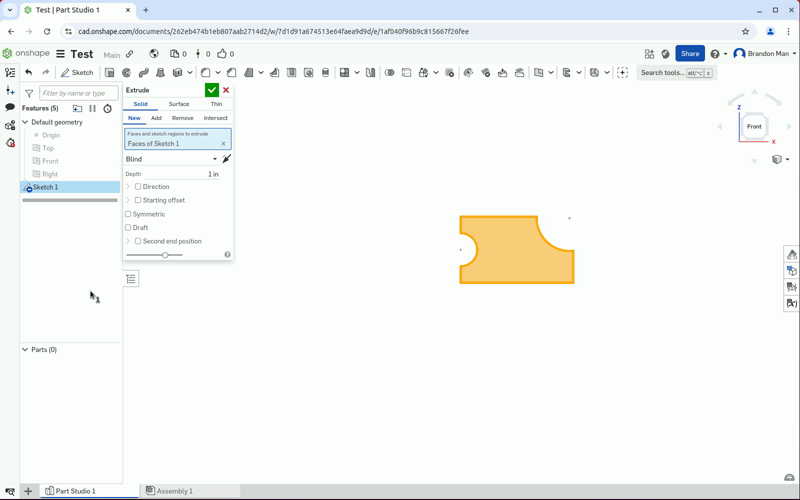
mouse_move(143, 106)
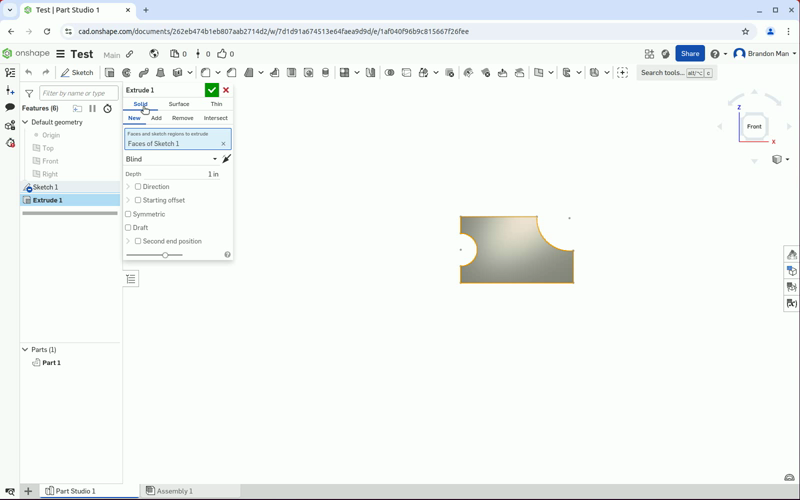
click(143, 106)
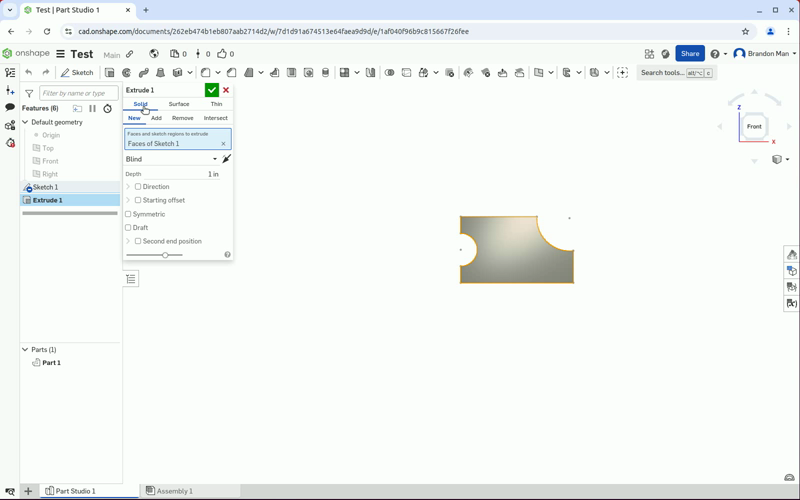
mouse_move(137, 120)
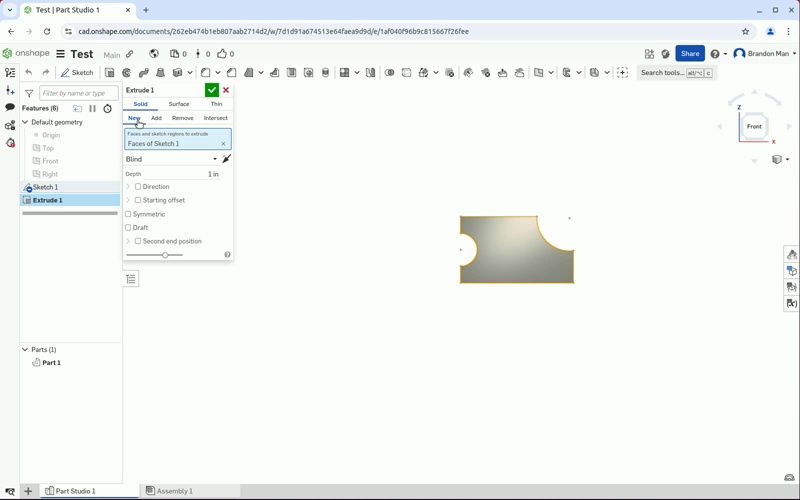
click(137, 120)
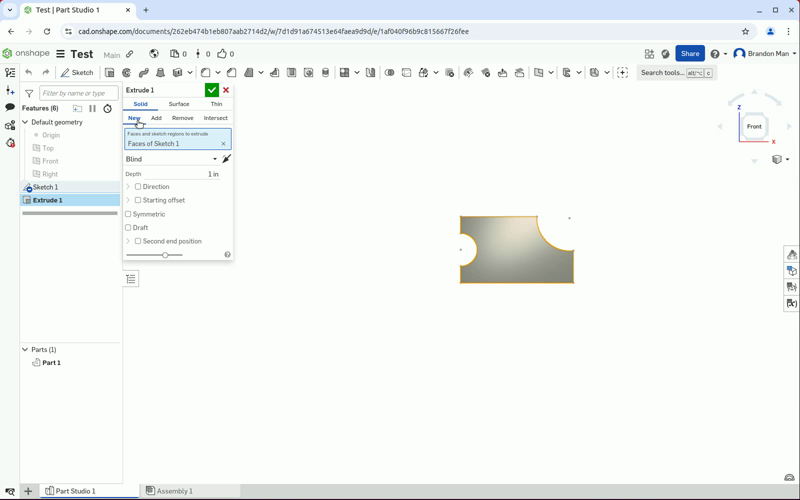
key(tab, 4)
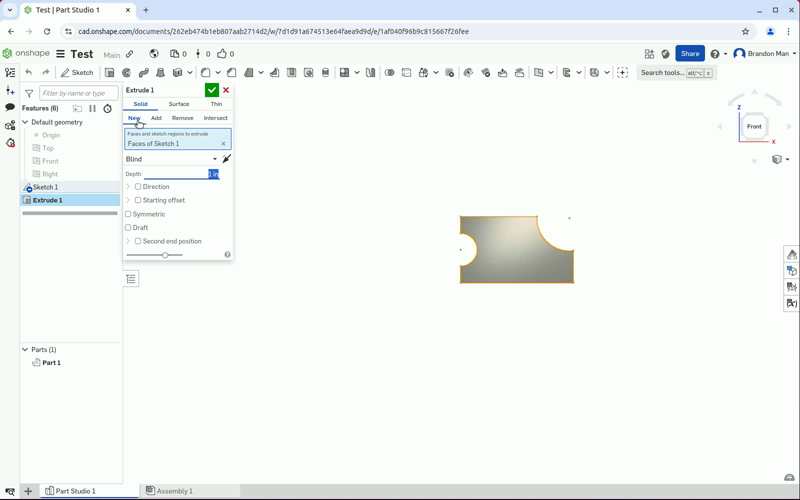
text(5.536)
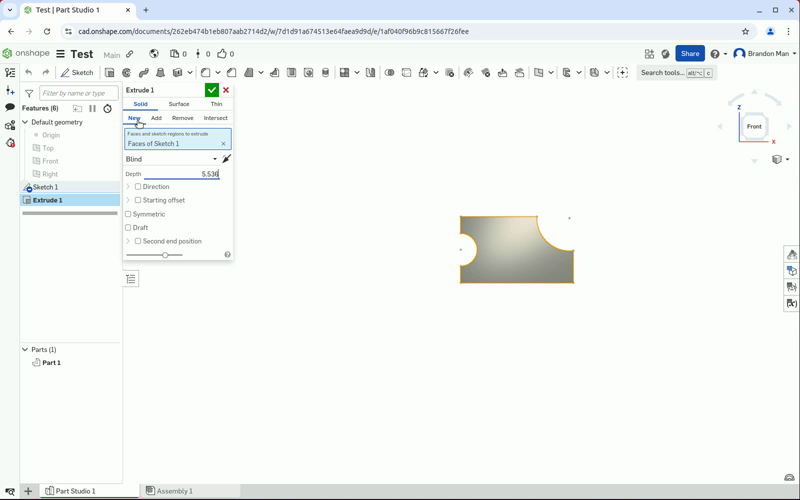
key(enter)
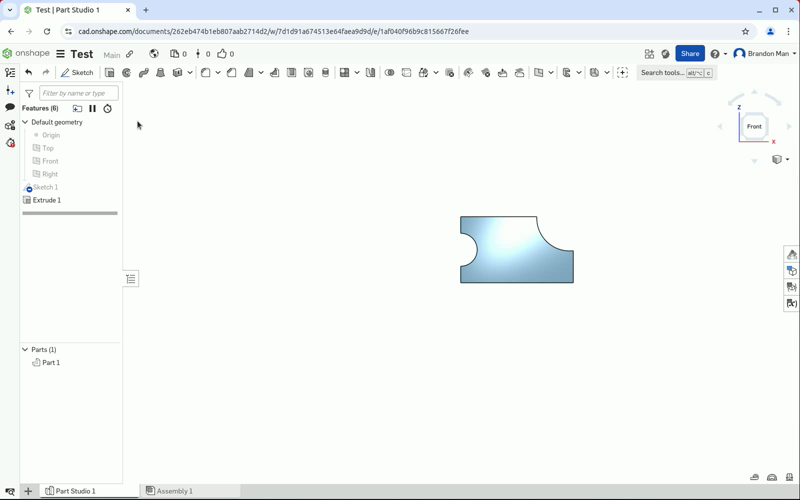
key(shift+h)
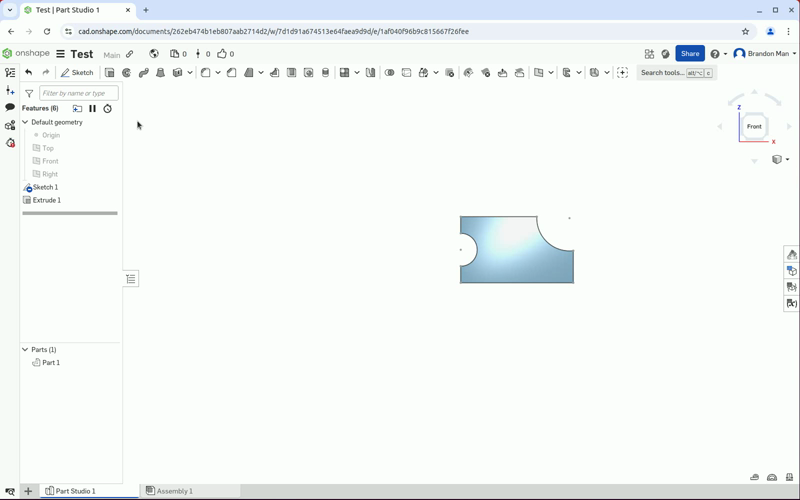
key(shift+h)
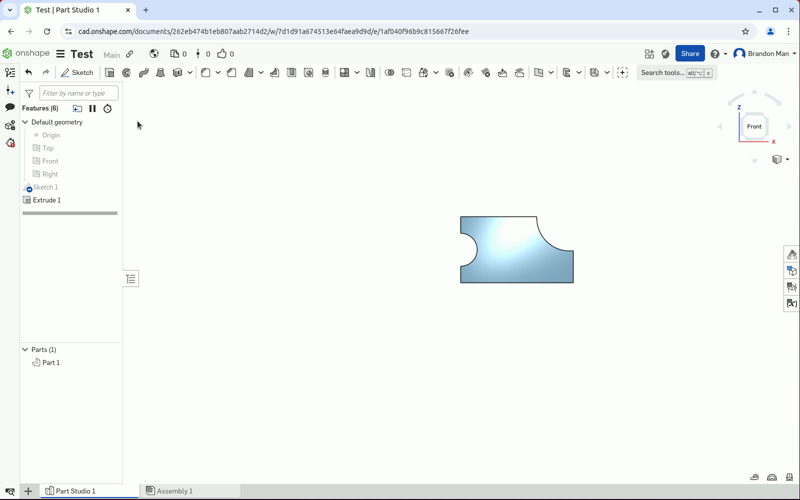
mouse_move(73, 189)
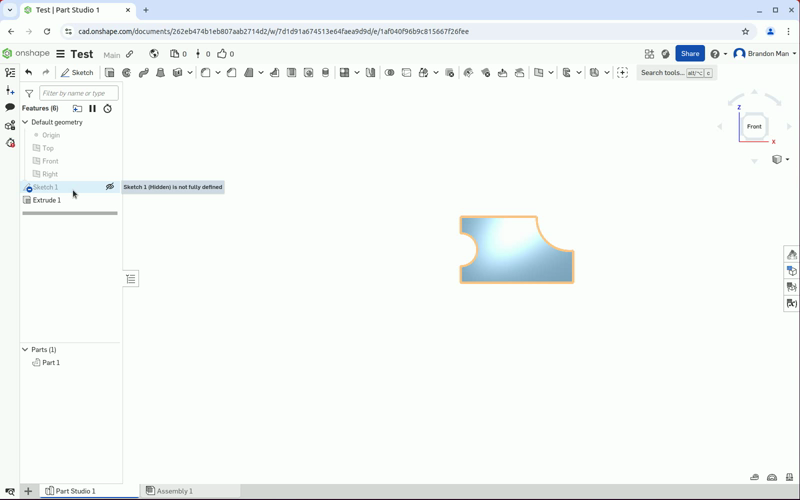
click(73, 189)
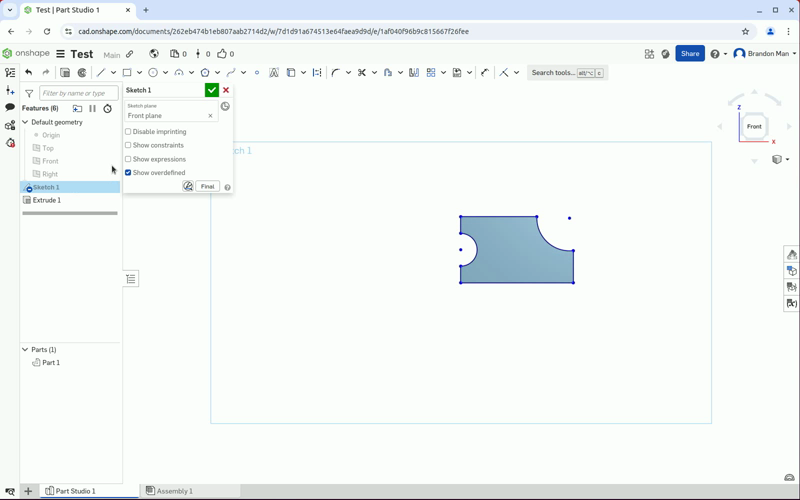
mouse_move(229, 92)
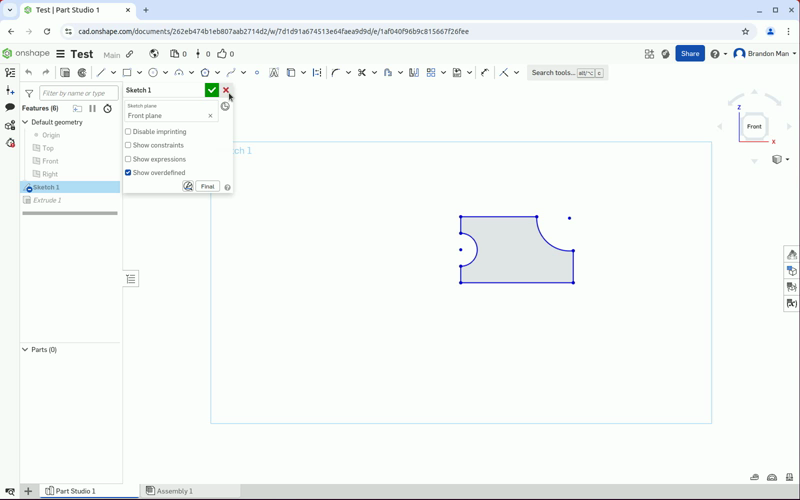
click(229, 92)
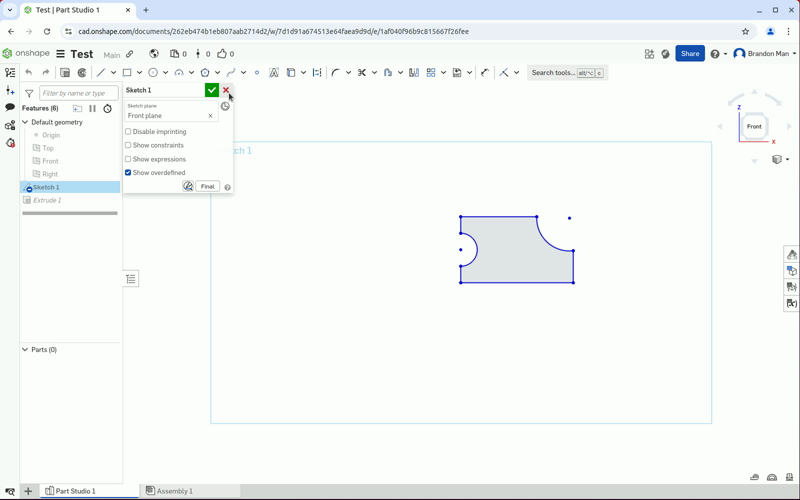
key(shift+s)
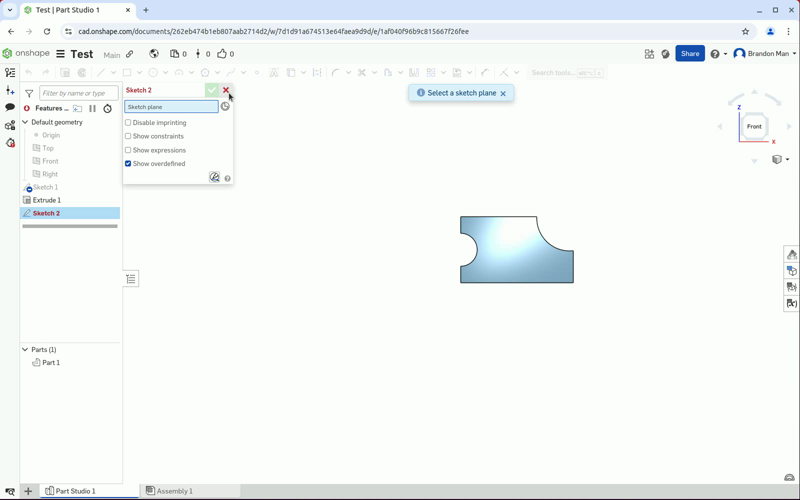
mouse_move(73, 163)
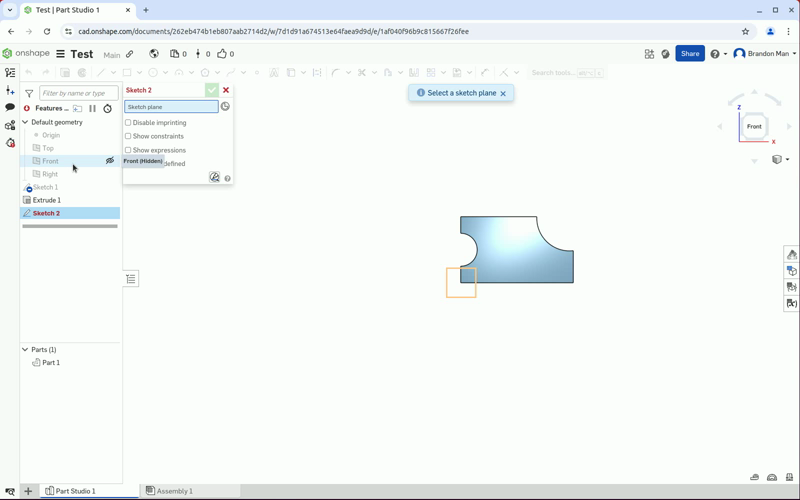
click(73, 163)
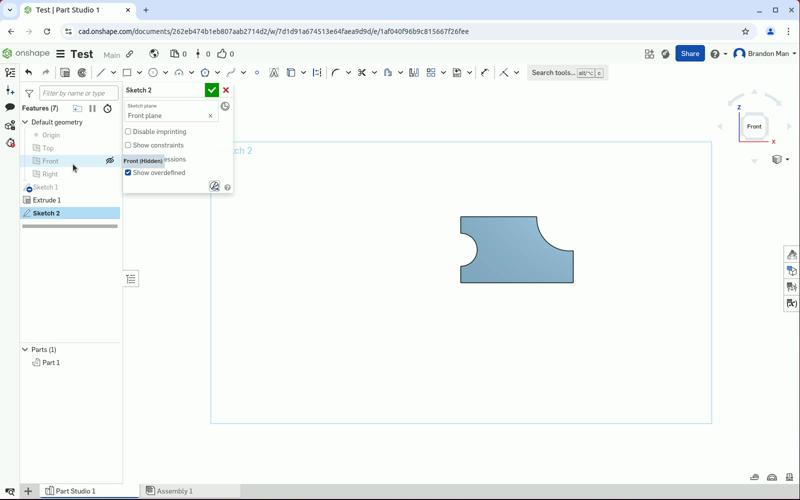
mouse_move(73, 352)
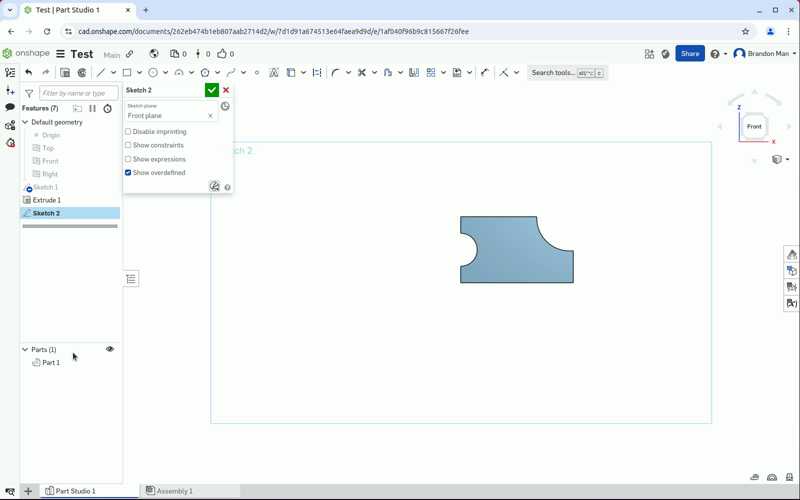
key(y)
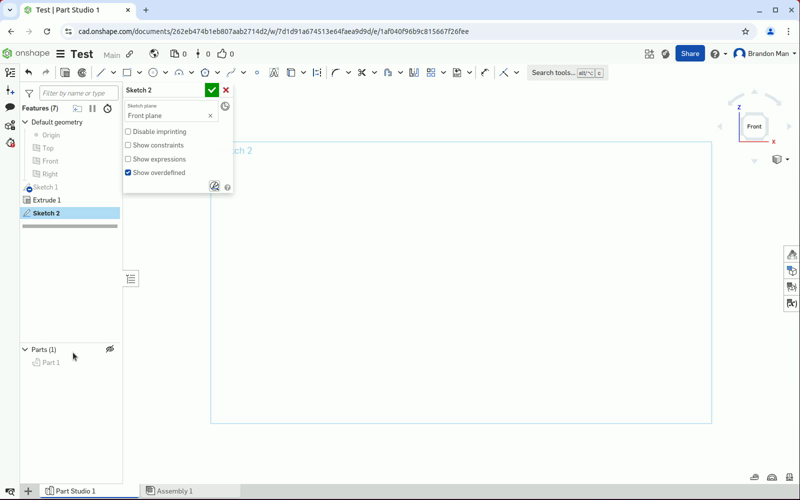
key(l)
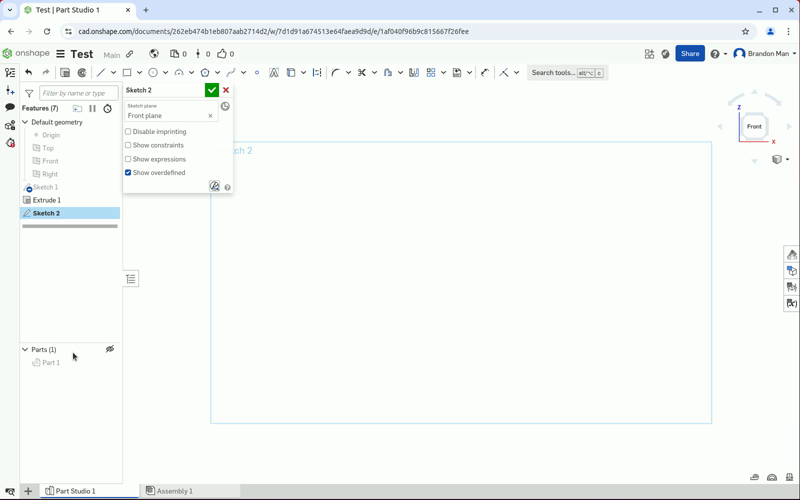
key_down(shift)
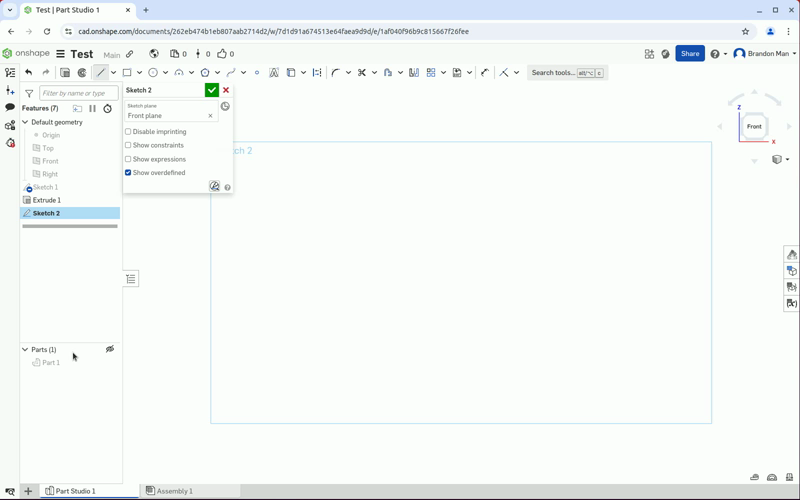
mouse_move(460, 282)
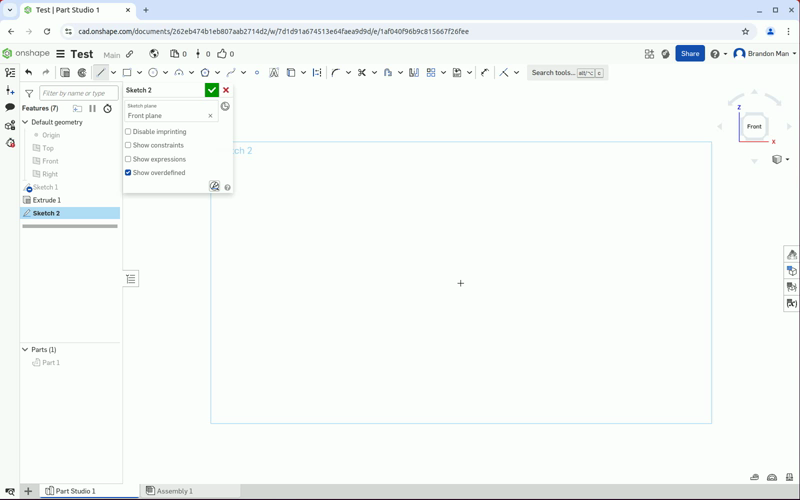
click(460, 282)
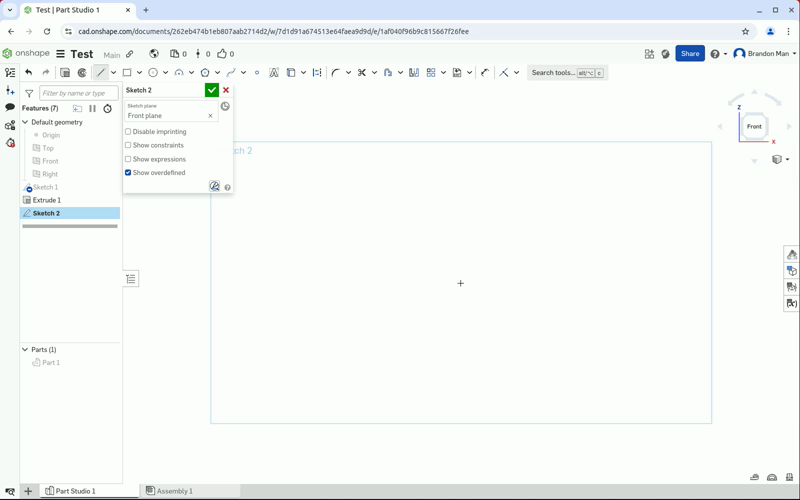
key_up(shift)
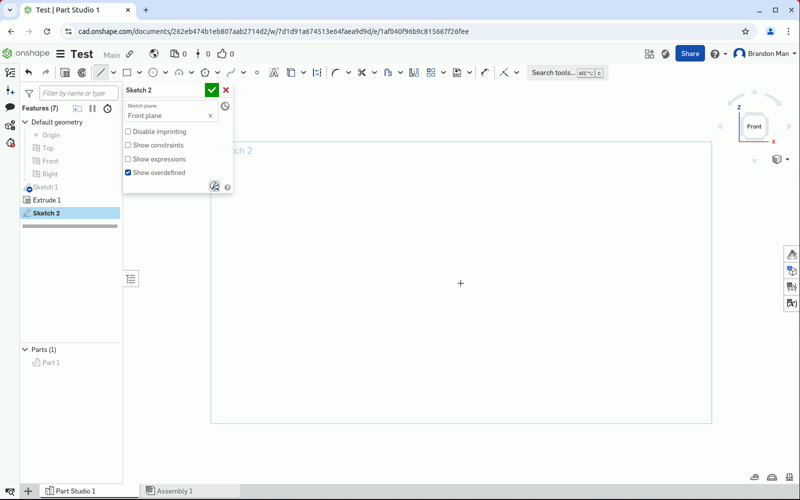
key_down(shift)
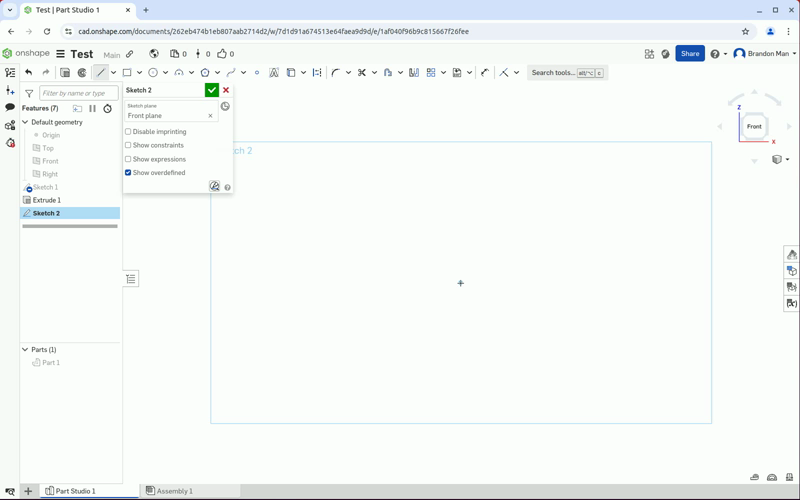
mouse_move(490, 282)
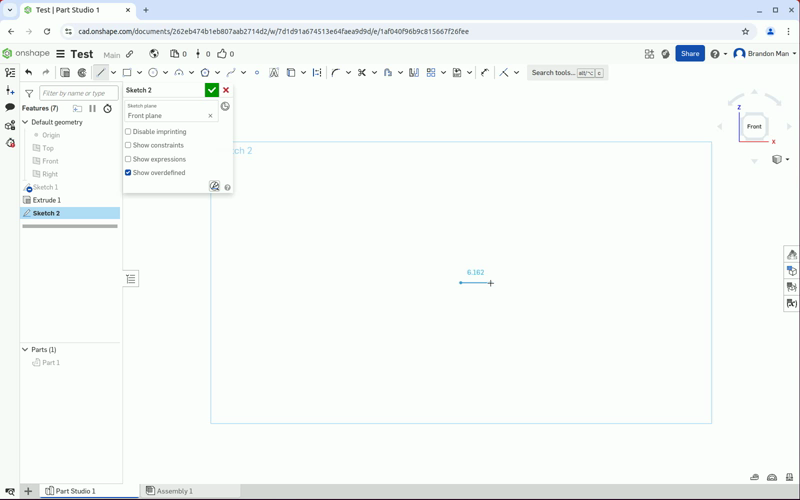
mouse_move(460, 266)
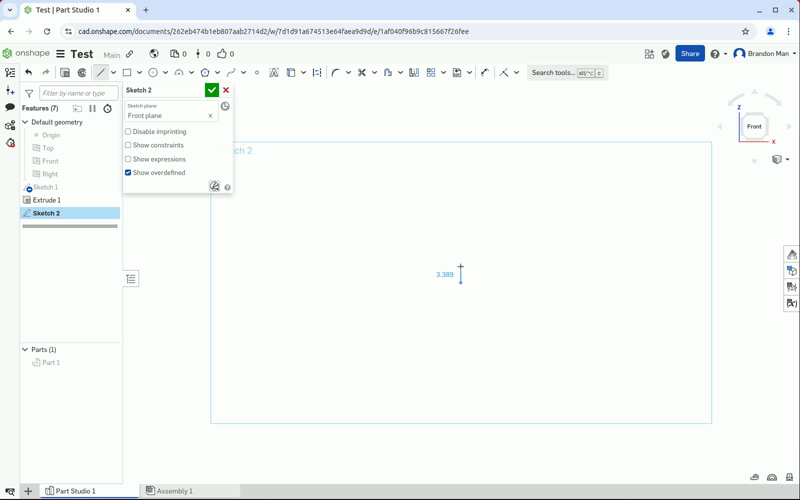
click(460, 266)
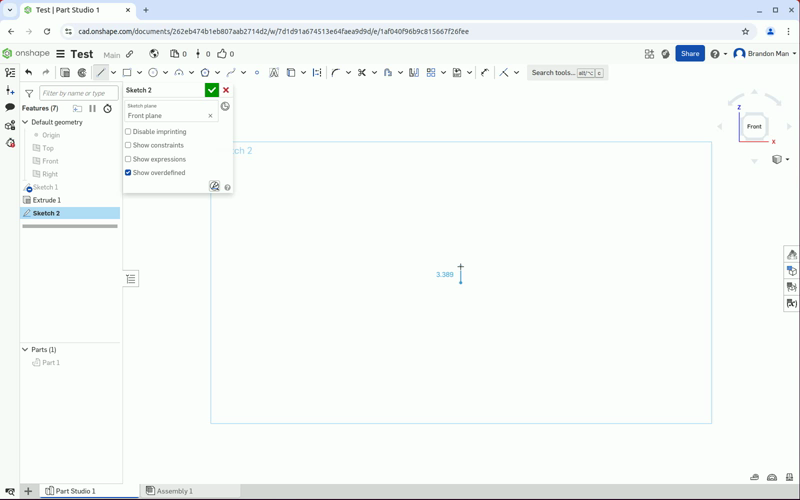
key_up(shift)
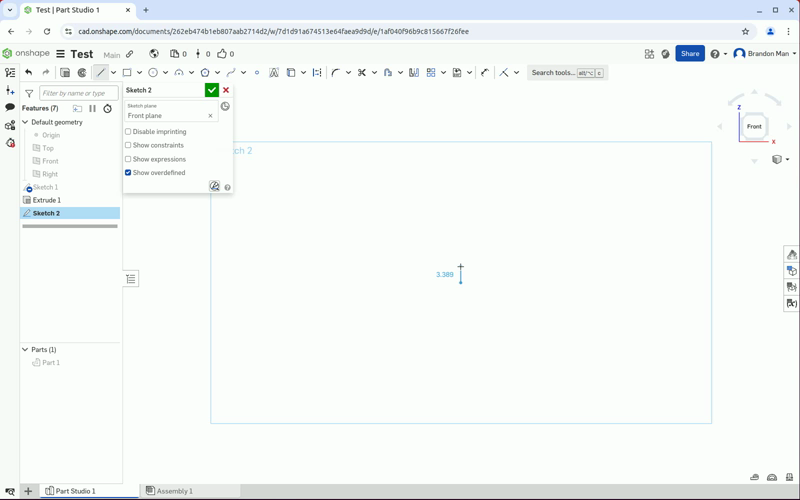
key(esc)
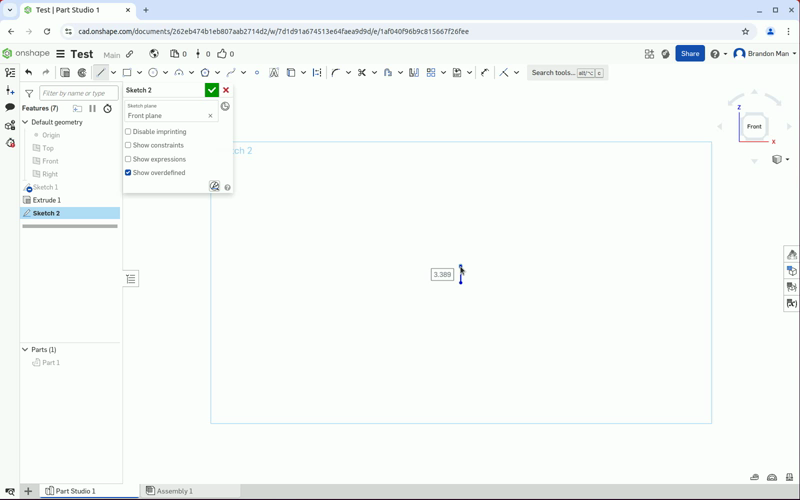
key(a)
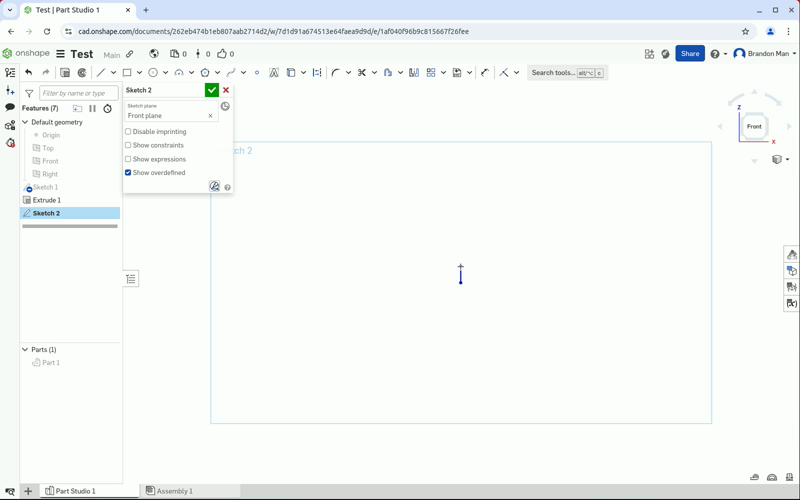
mouse_move(460, 266)
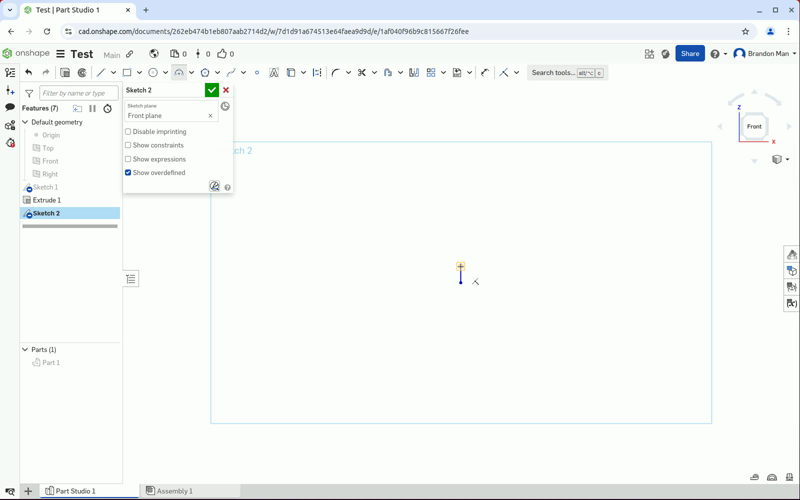
click(460, 266)
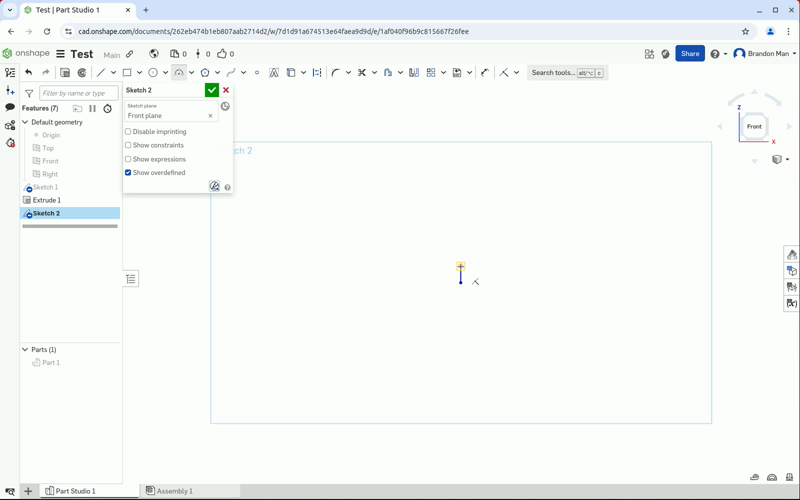
key_down(shift)
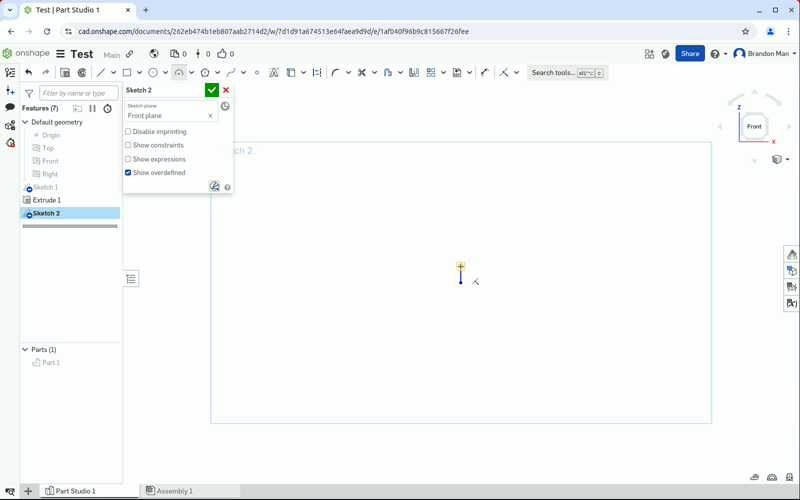
mouse_move(460, 233)
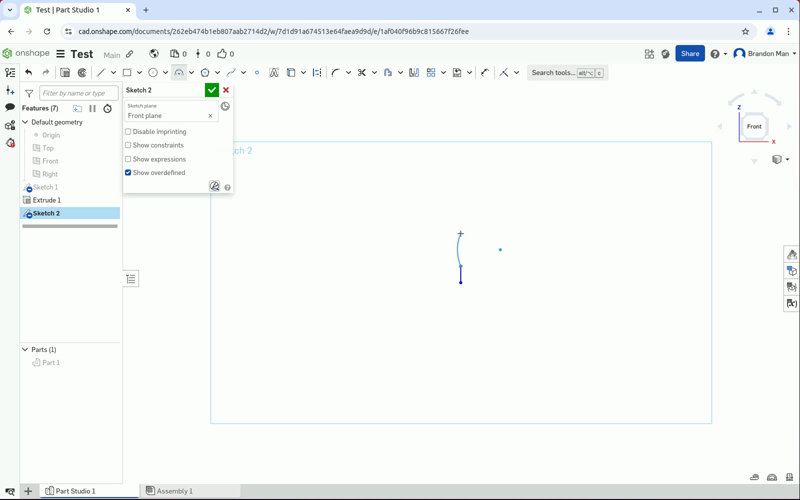
click(460, 233)
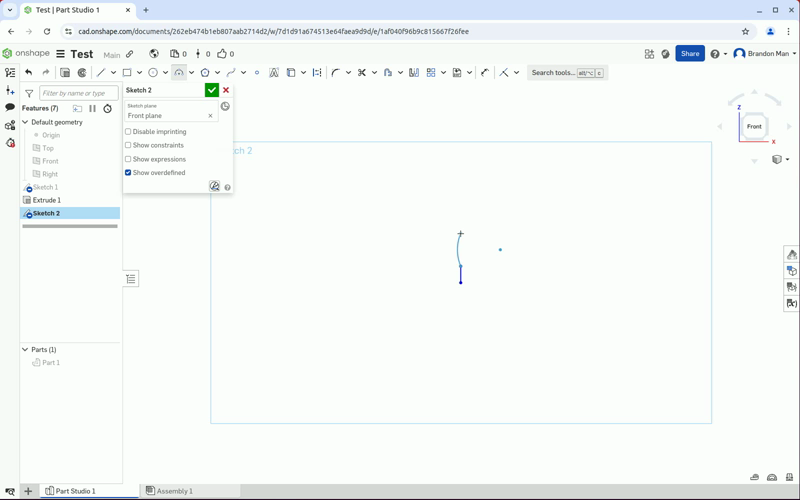
mouse_move(444, 249)
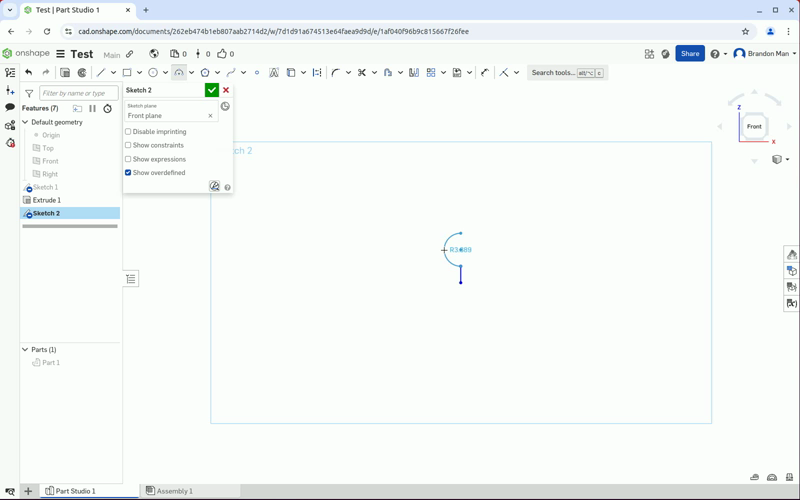
click(444, 249)
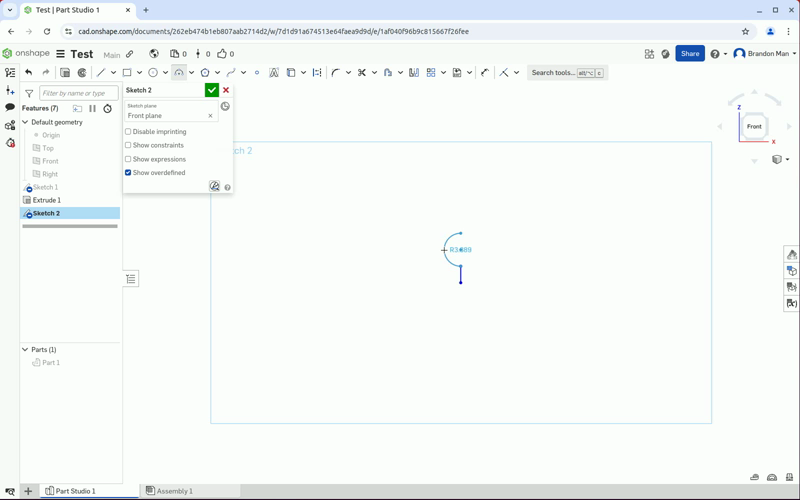
key_up(shift)
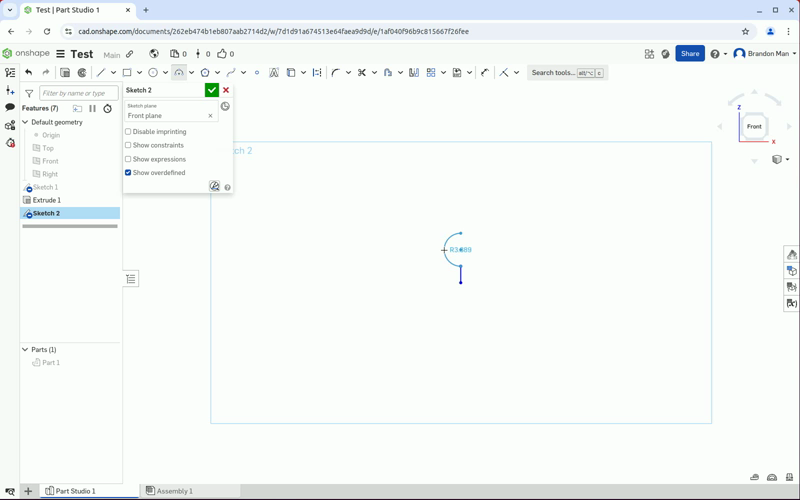
key(esc)
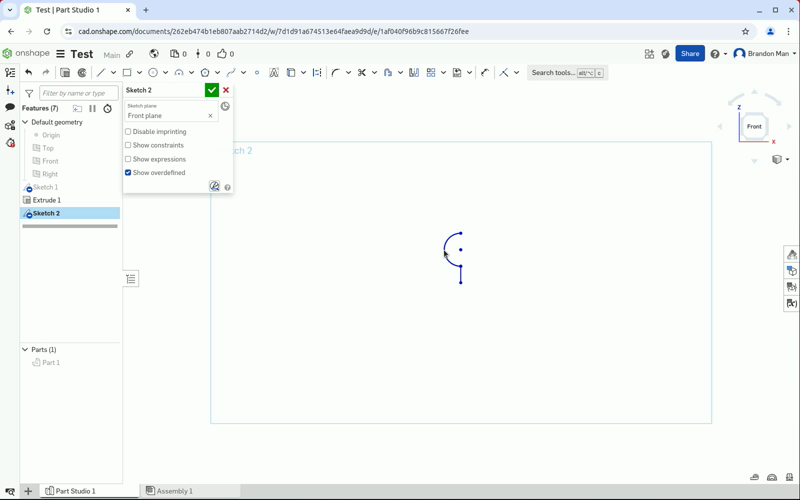
key(l)
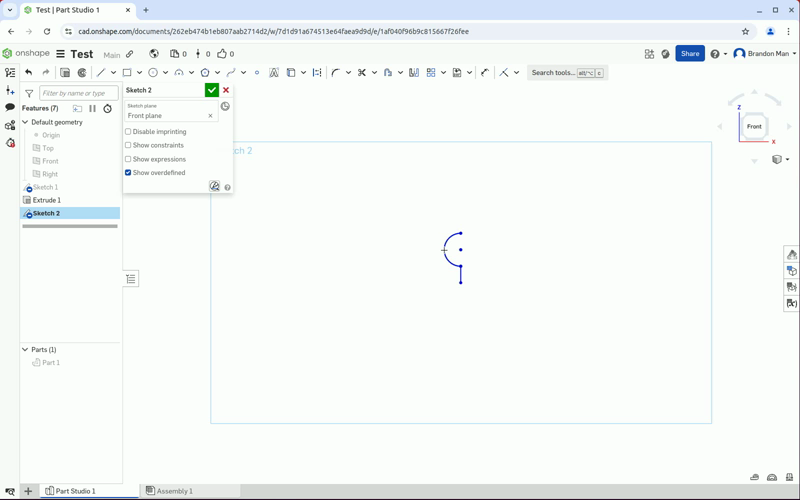
mouse_move(460, 233)
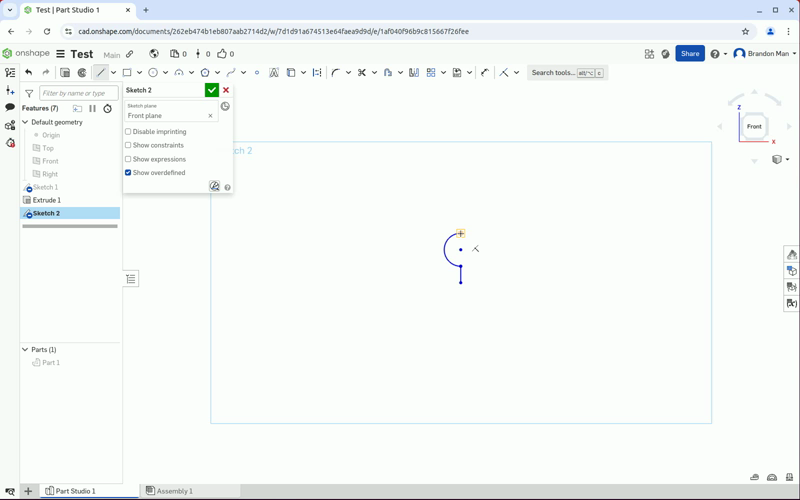
click(460, 233)
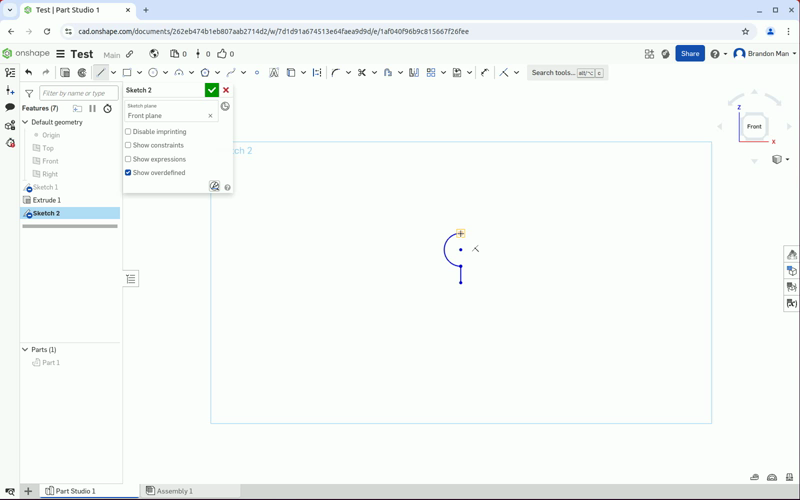
key_down(shift)
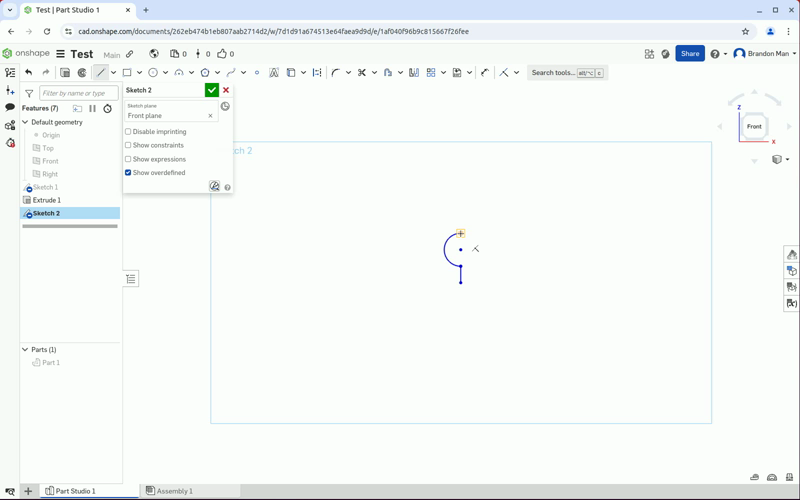
mouse_move(490, 233)
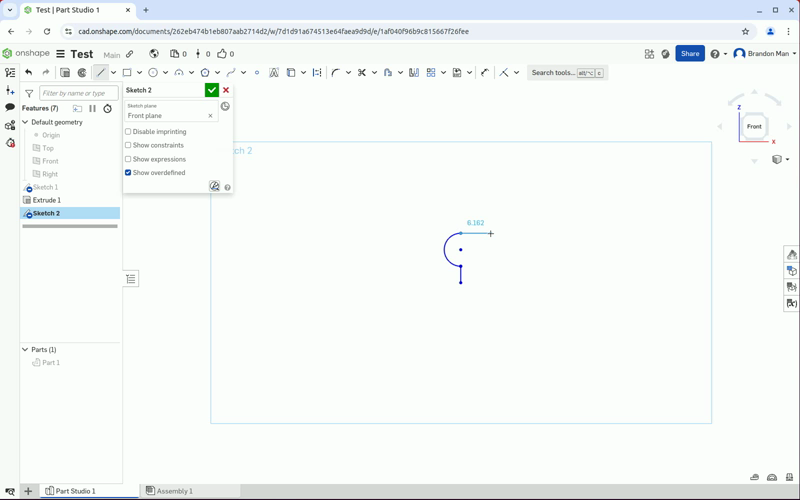
mouse_move(460, 216)
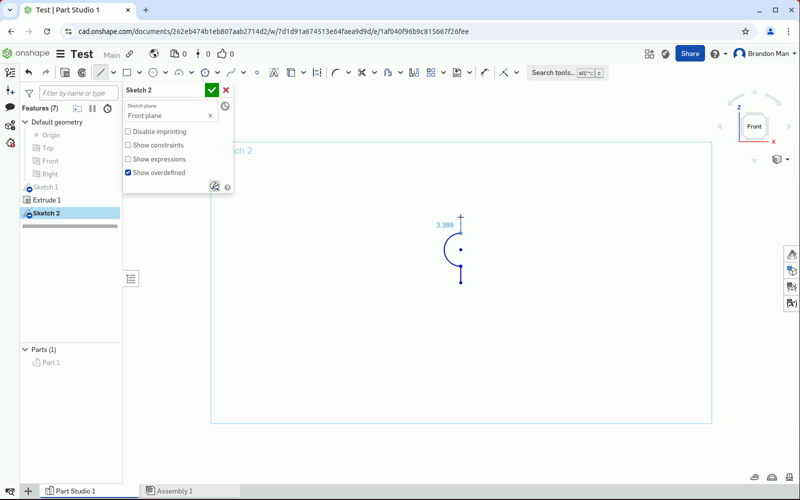
click(460, 216)
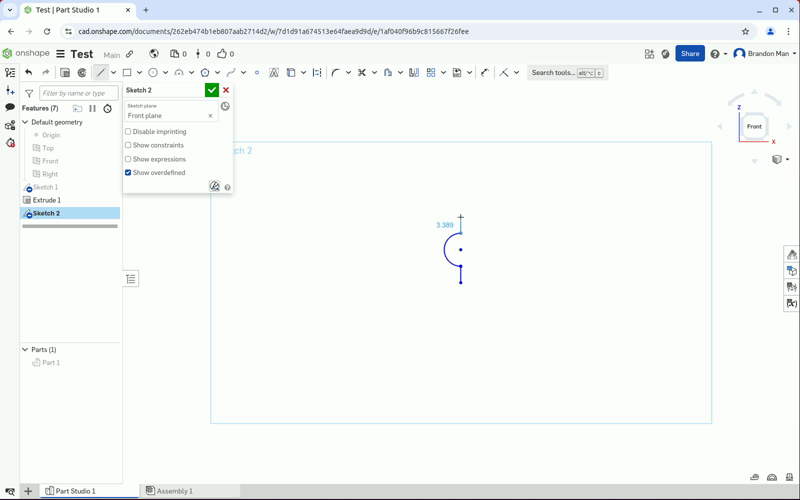
key_up(shift)
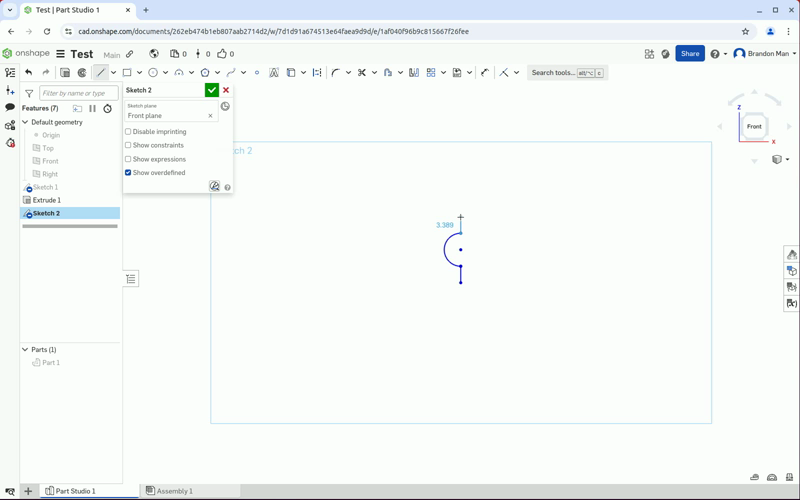
key(esc)
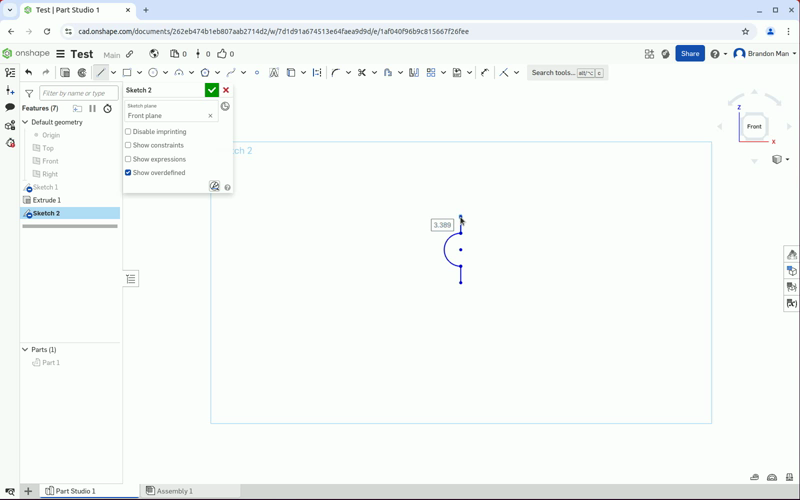
key(a)
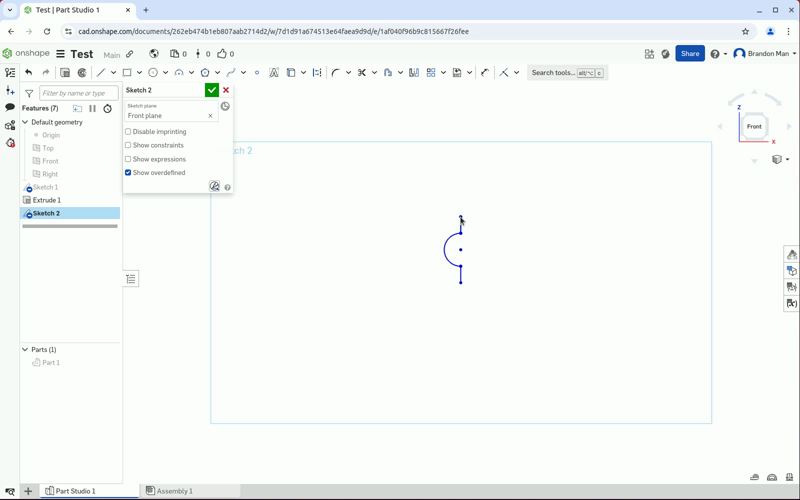
mouse_move(460, 216)
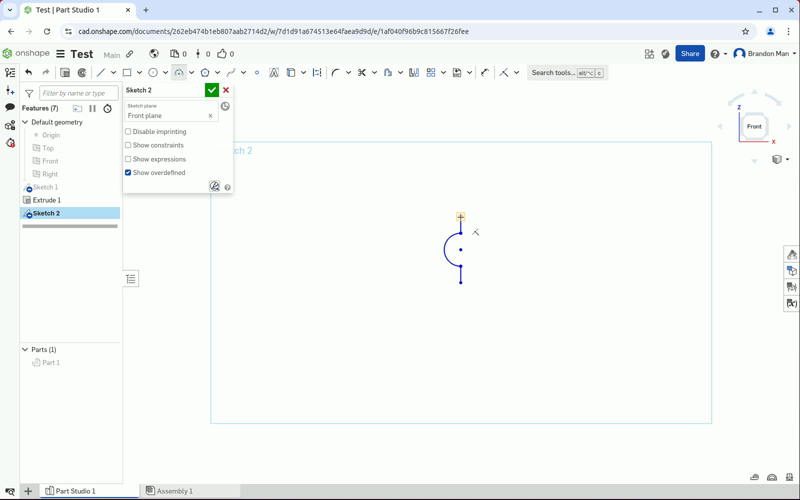
click(460, 216)
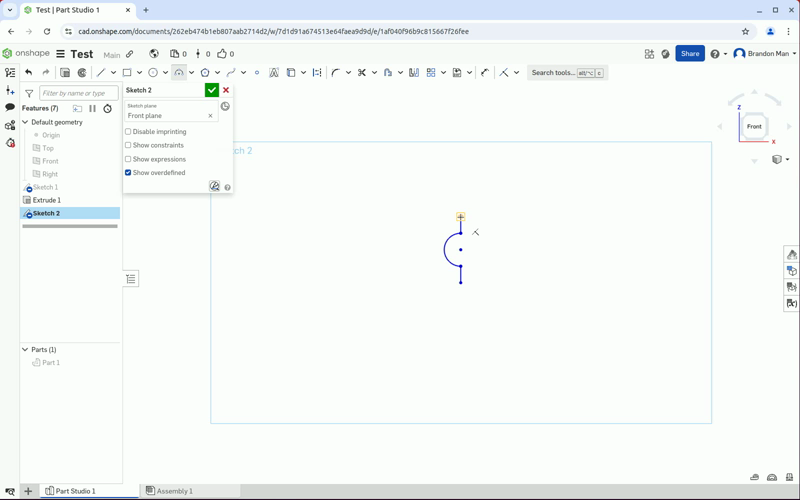
mouse_move(460, 282)
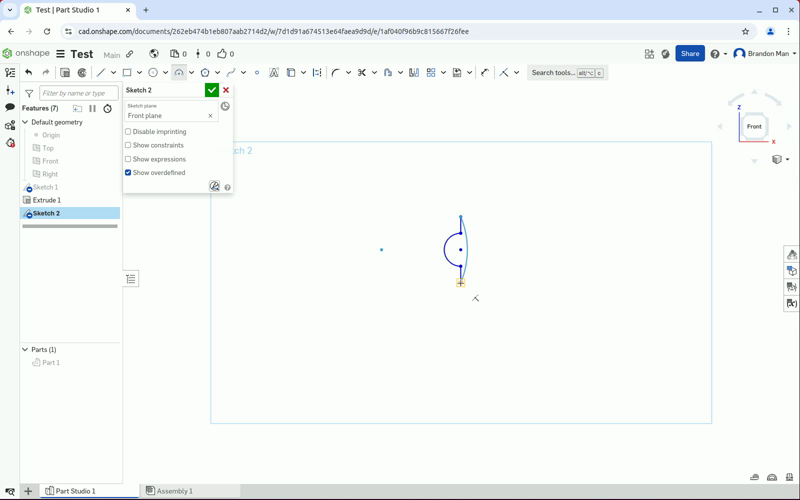
click(460, 282)
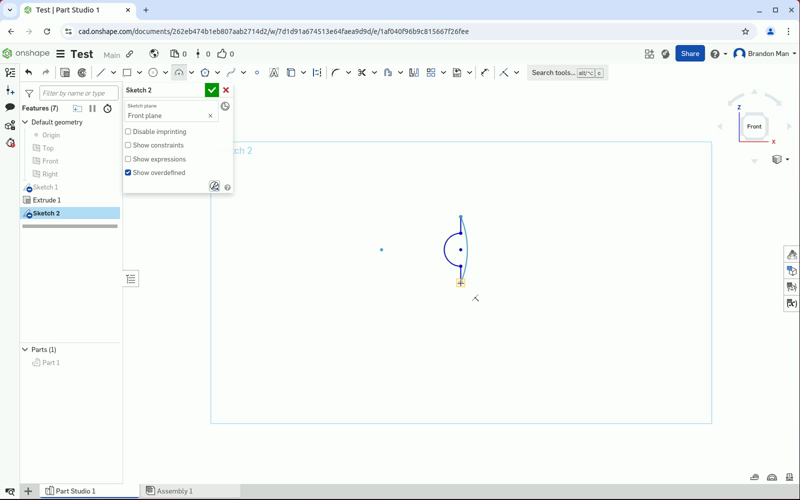
key_down(shift)
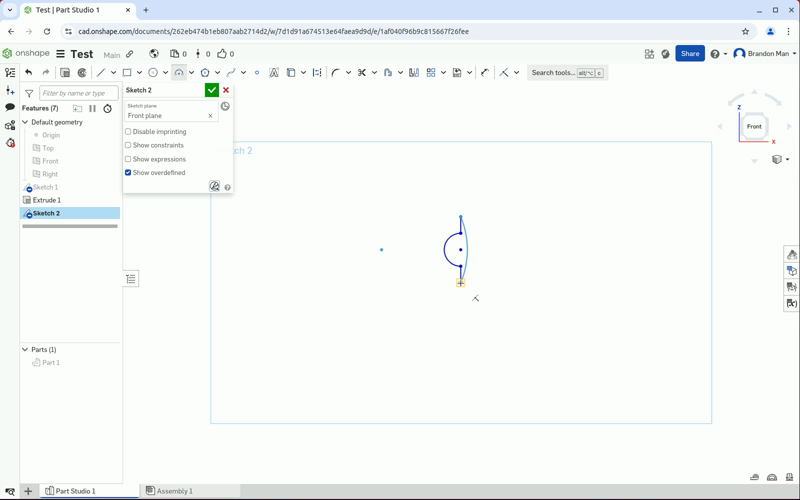
mouse_move(427, 249)
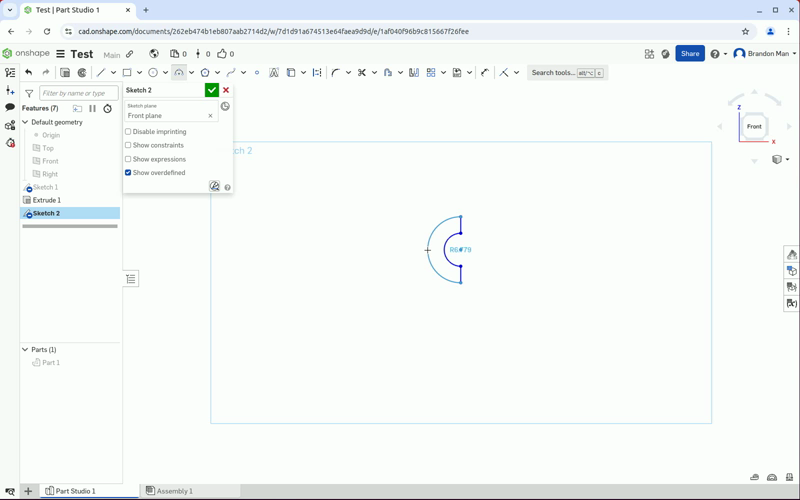
click(427, 249)
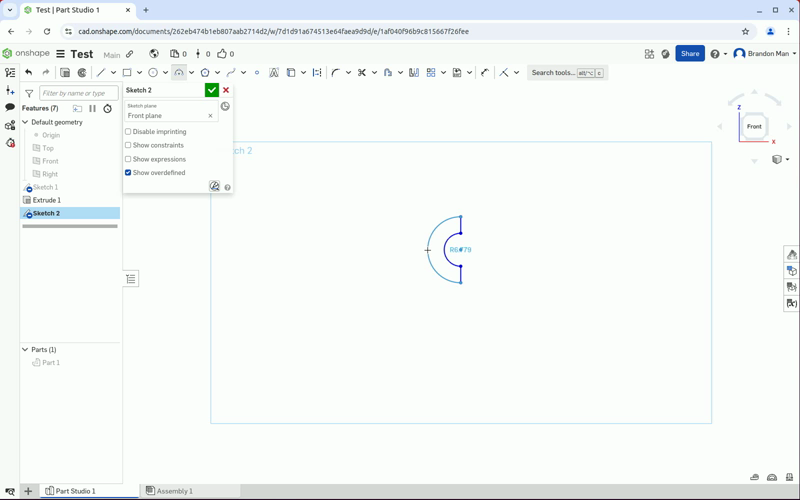
key_up(shift)
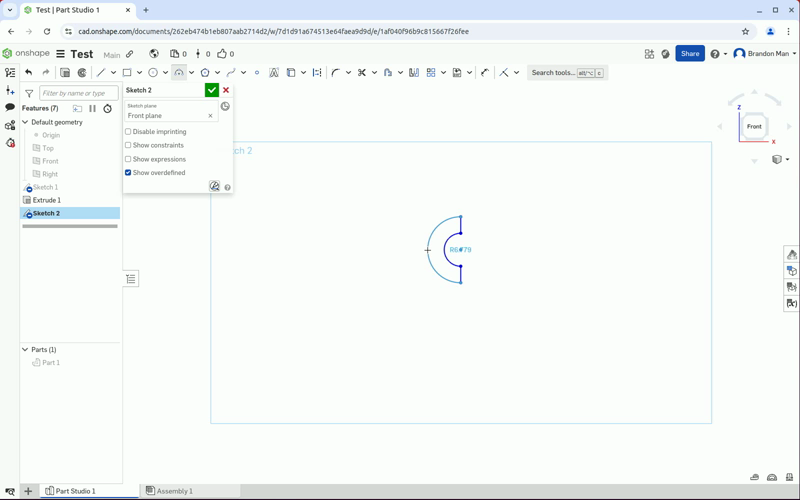
key(esc)
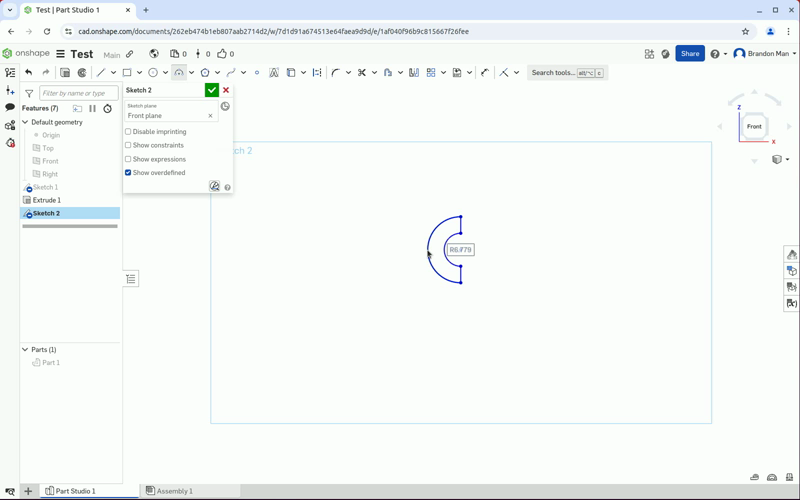
mouse_move(457, 277)
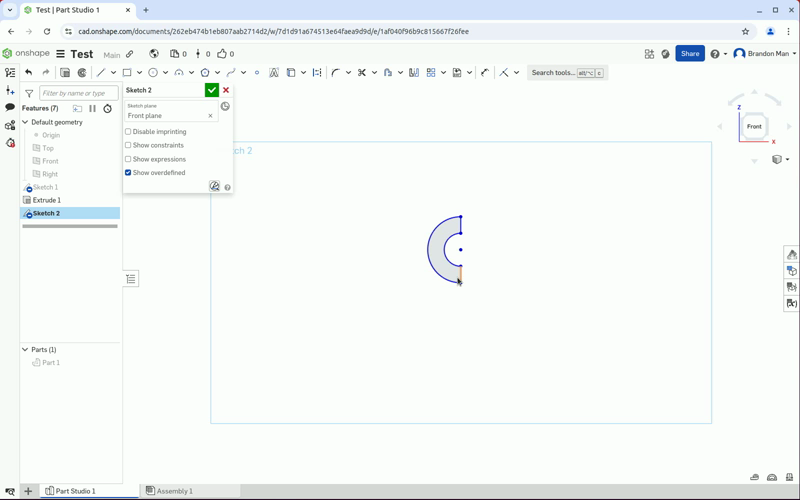
scroll(6)
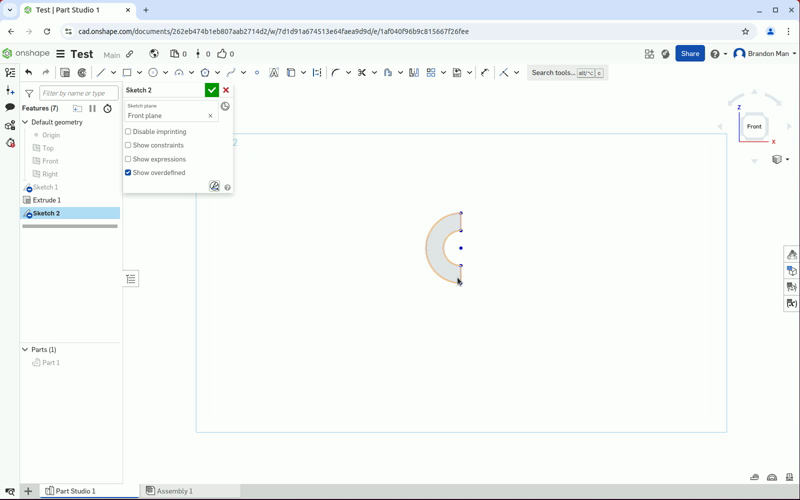
scroll(6)
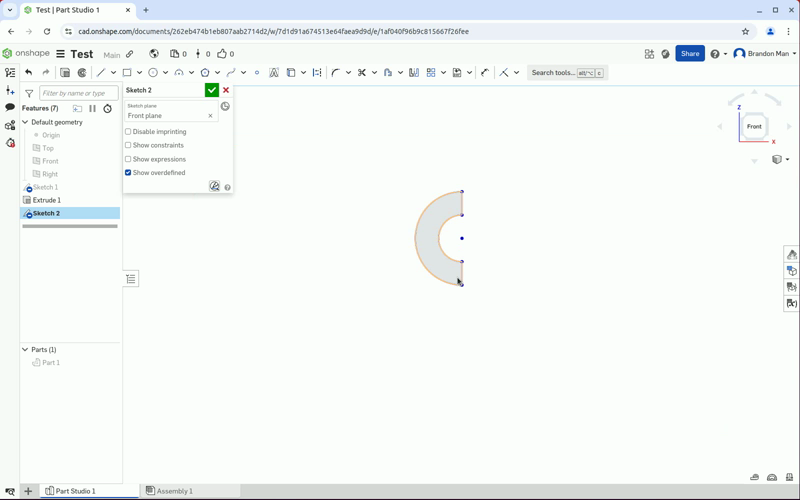
scroll(6)
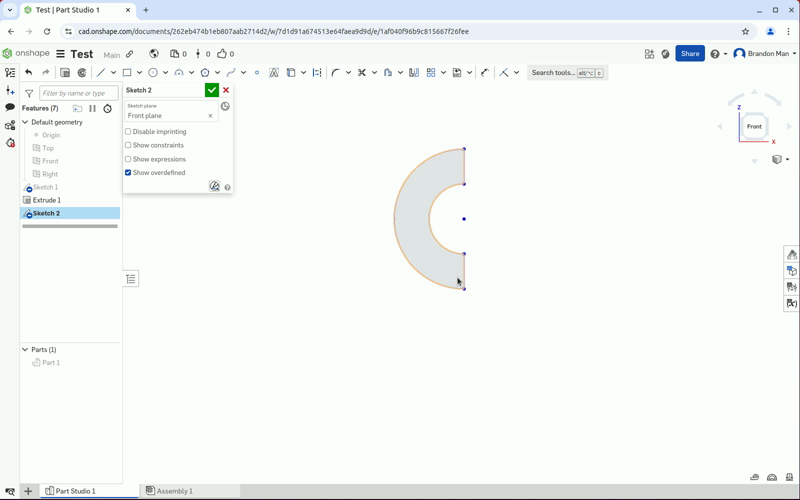
scroll(6)
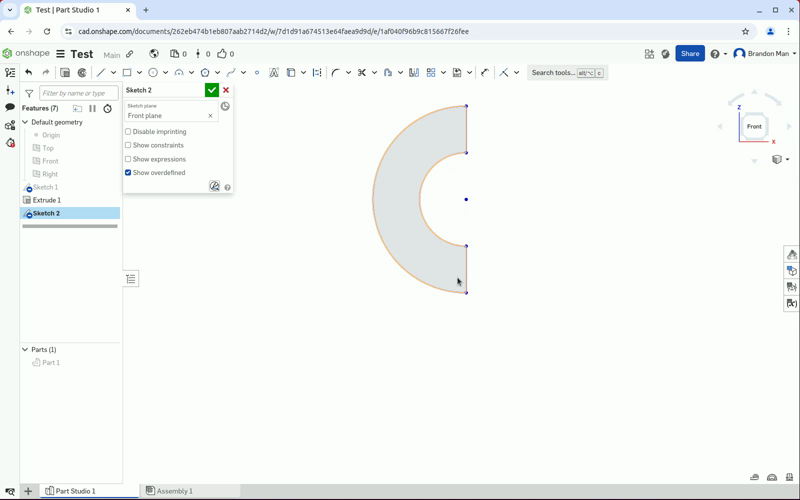
scroll(6)
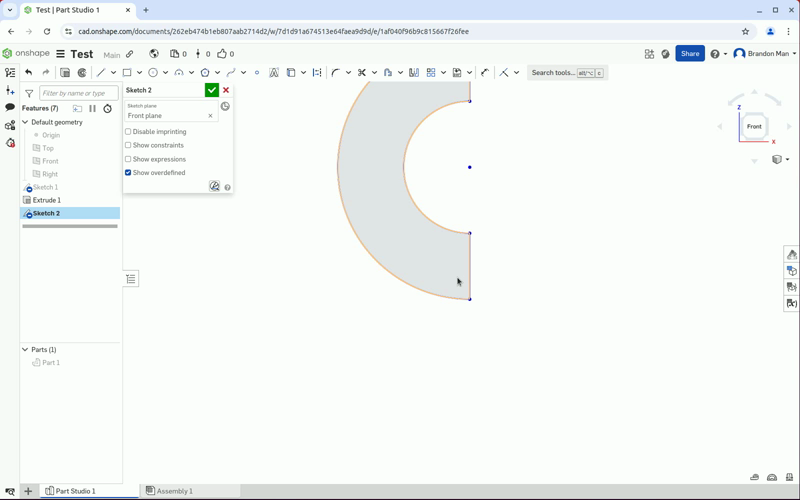
scroll(6)
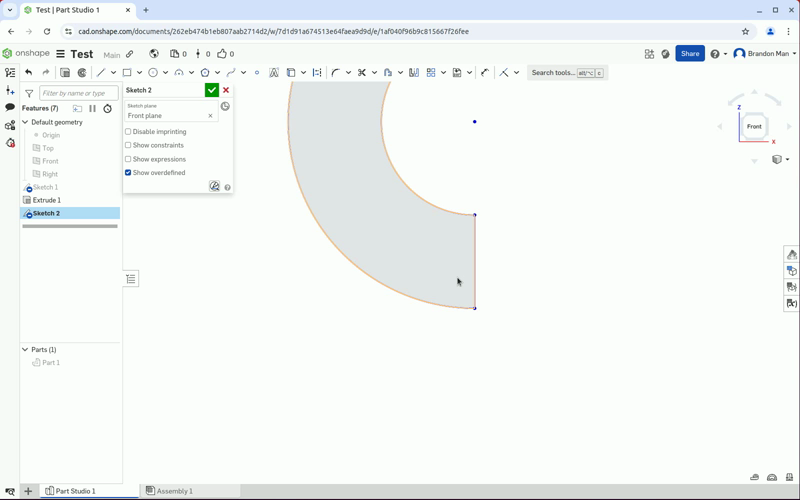
scroll(6)
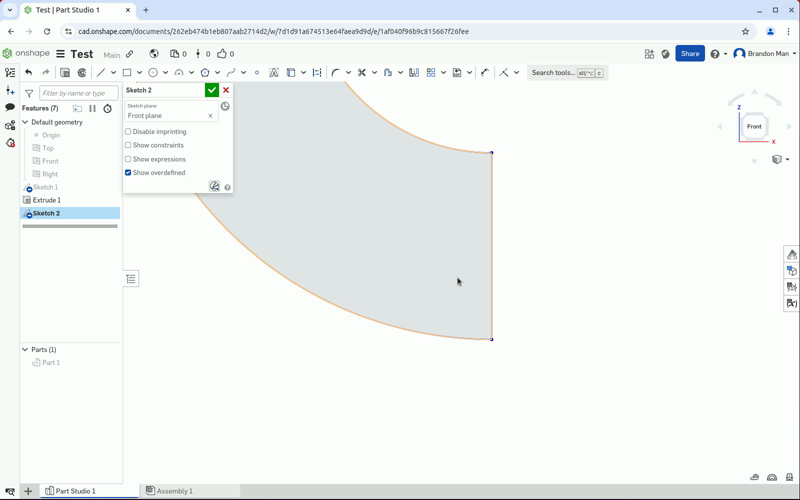
click(457, 277)
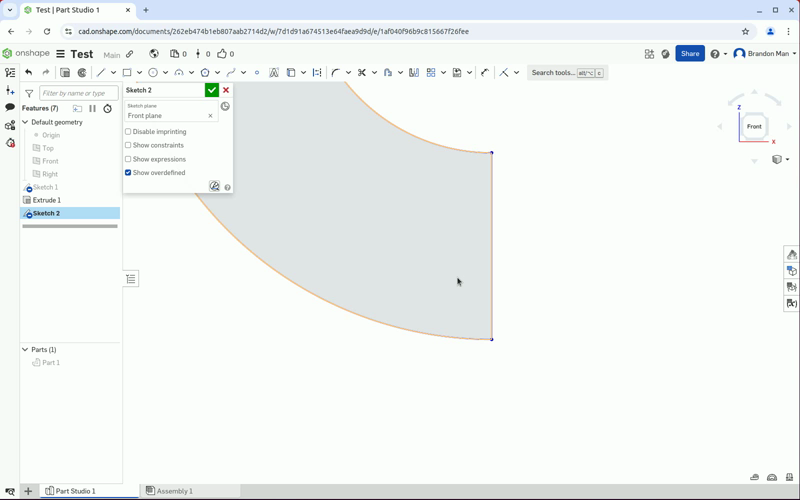
scroll(-6)
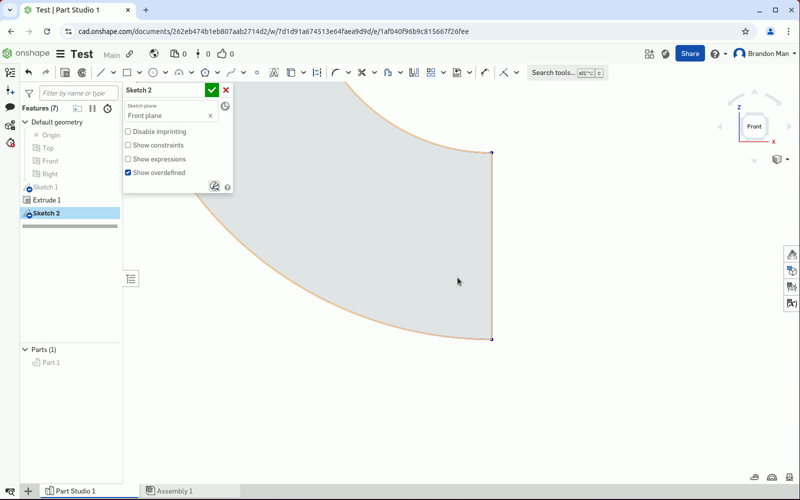
scroll(-6)
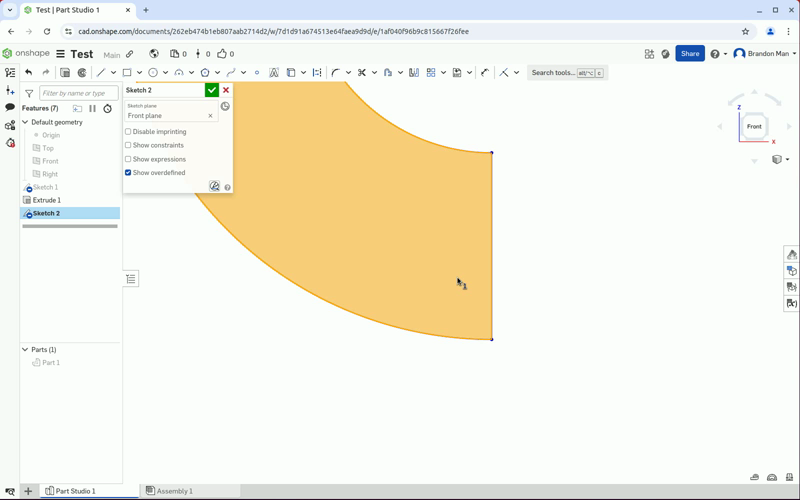
scroll(-6)
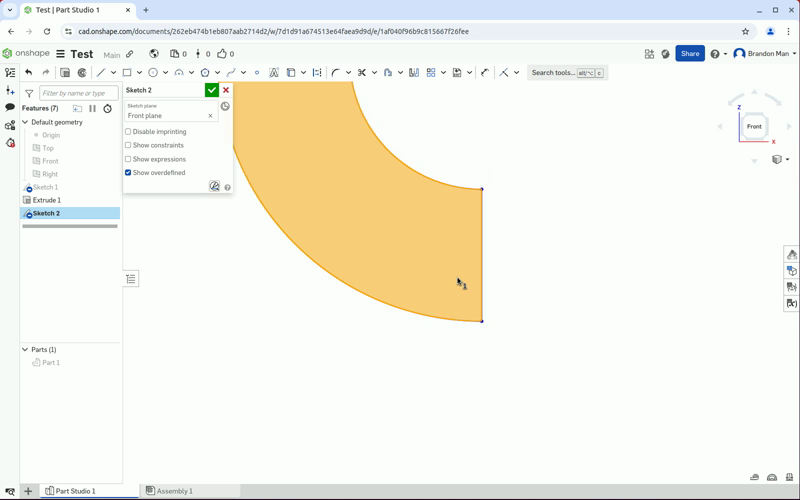
scroll(-6)
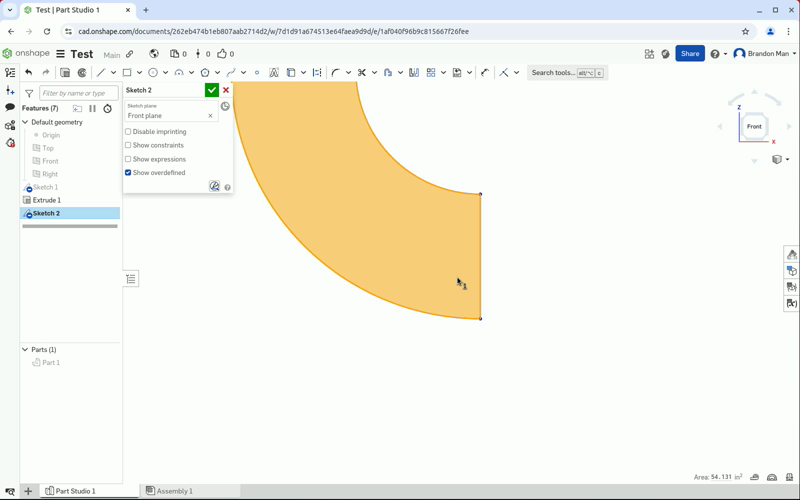
scroll(-6)
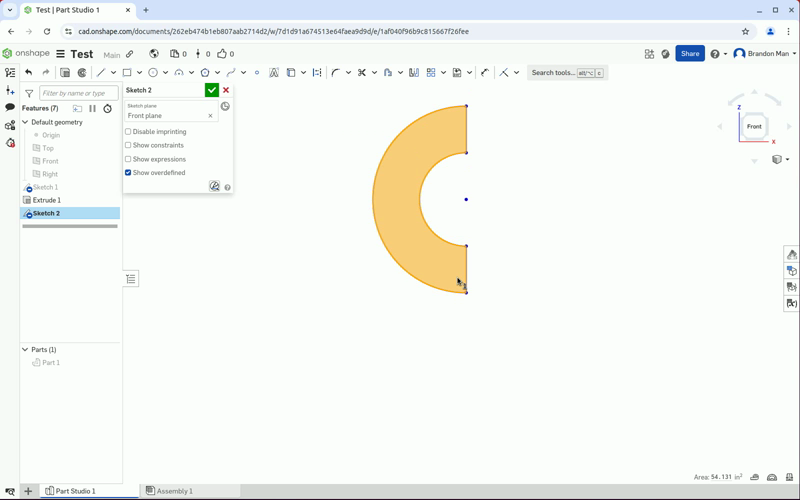
scroll(-6)
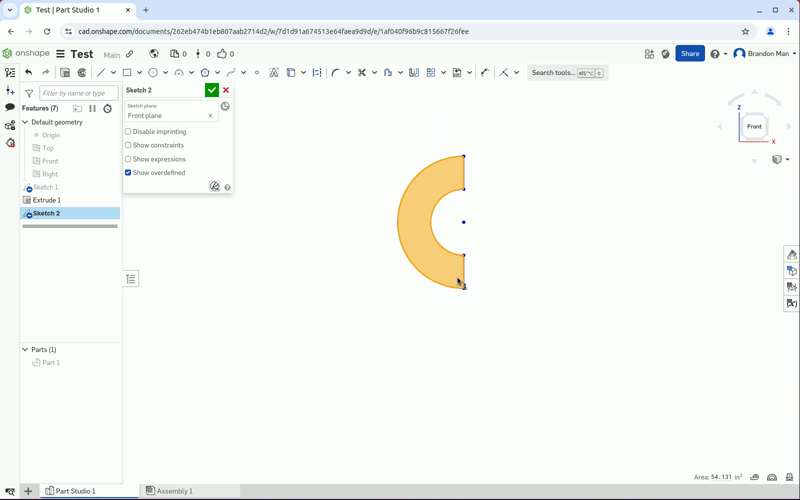
scroll(-6)
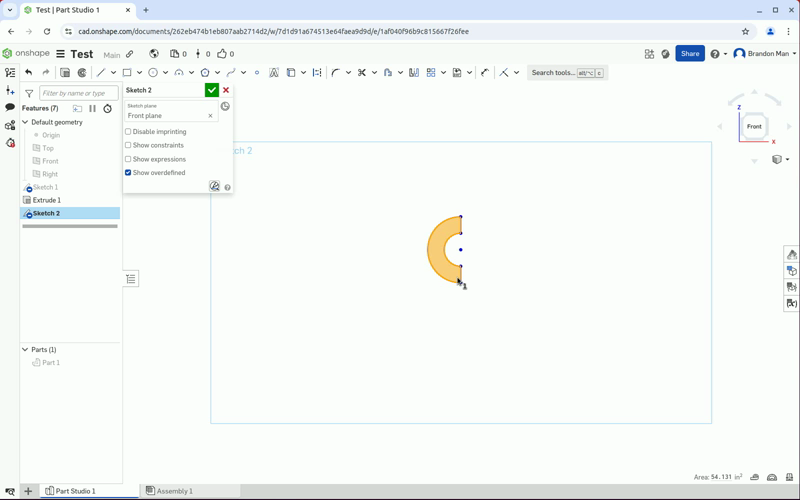
mouse_move(73, 352)
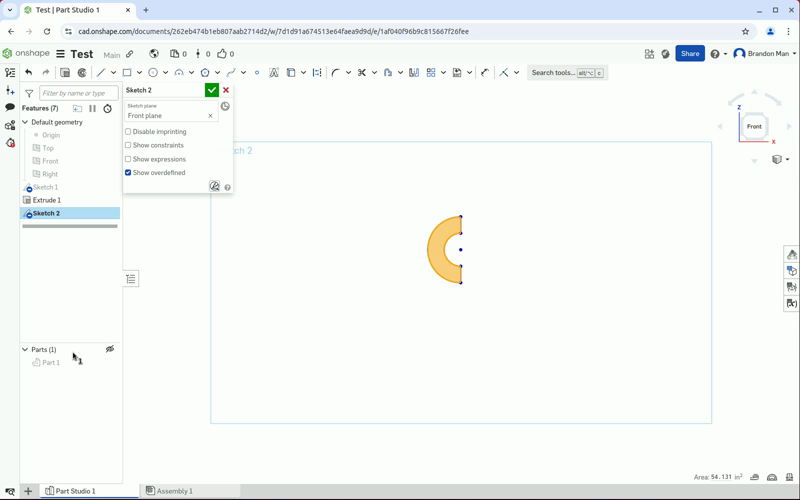
key(shift+y)
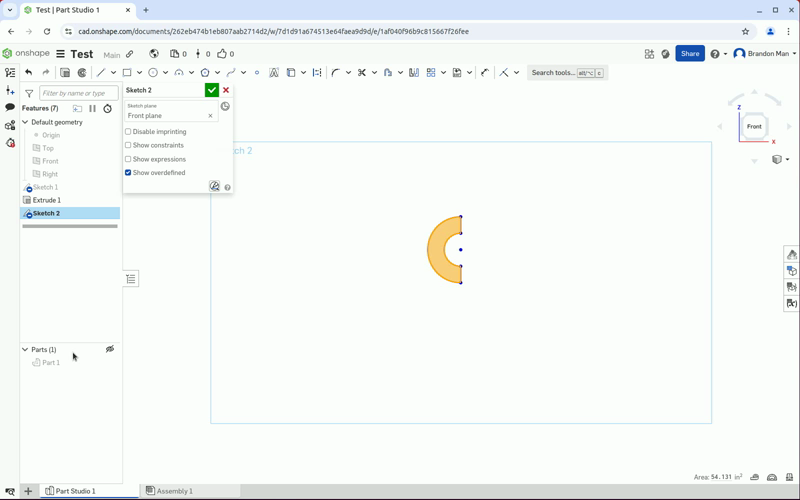
key(shift+e)
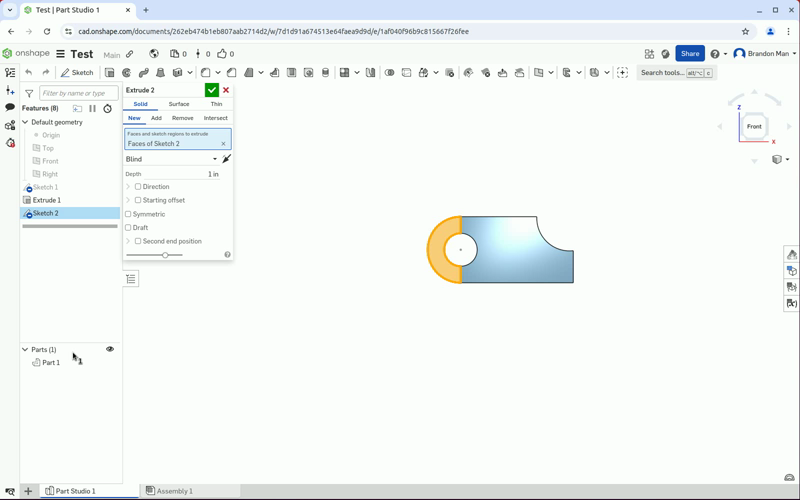
mouse_move(143, 106)
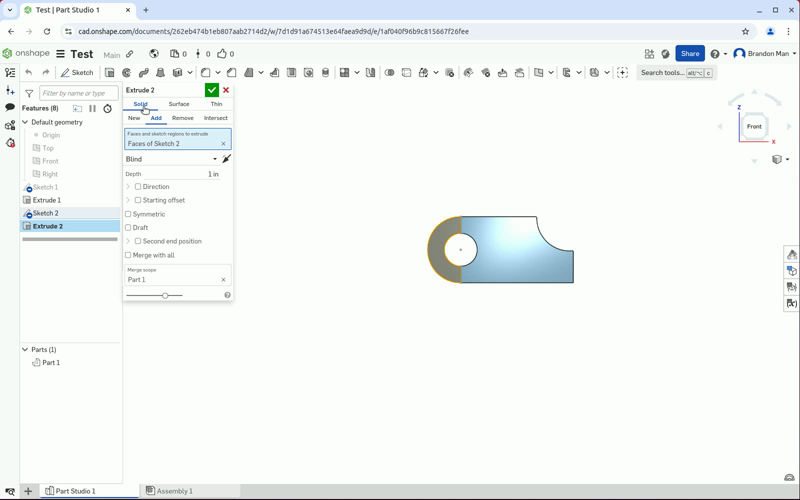
click(143, 106)
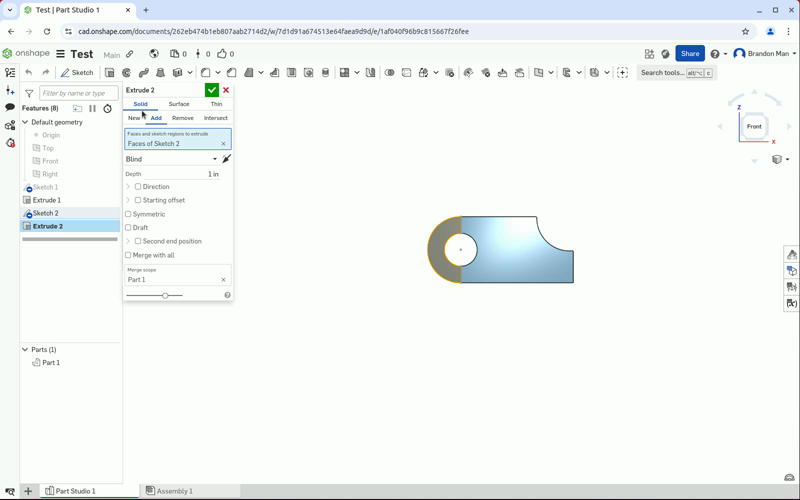
mouse_move(137, 120)
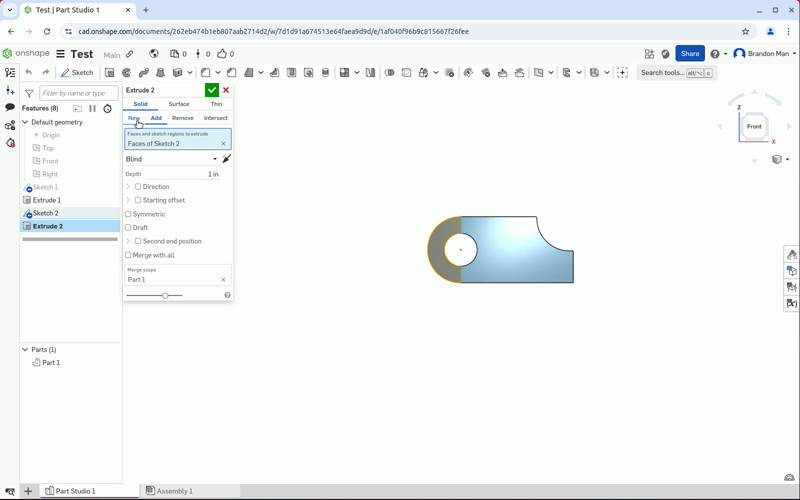
click(137, 120)
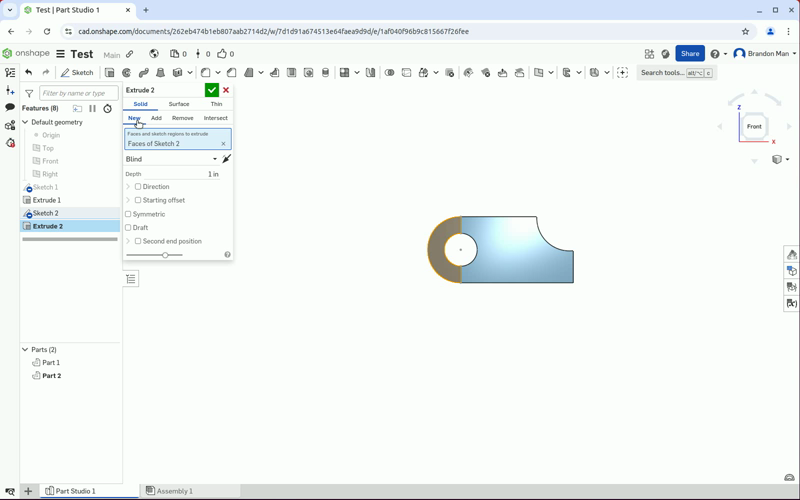
key(tab, 4)
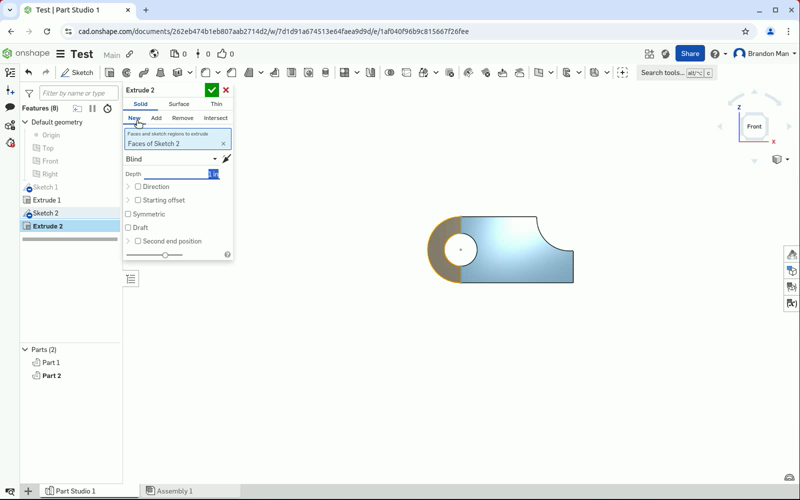
text(5.536)
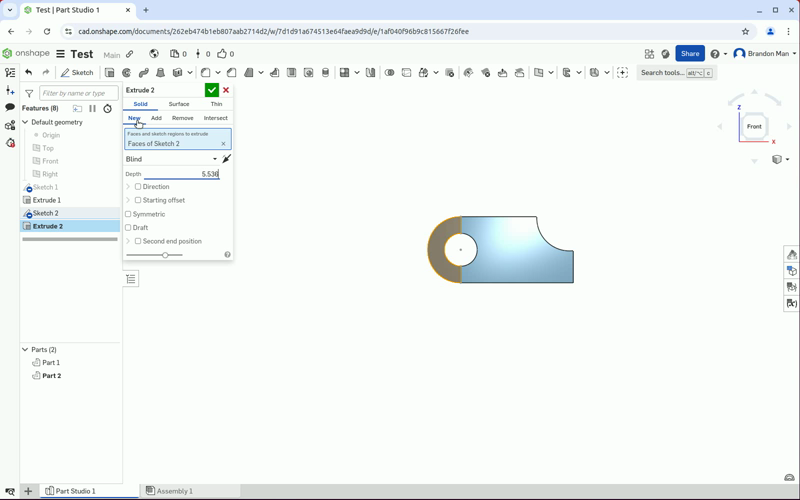
key(enter)
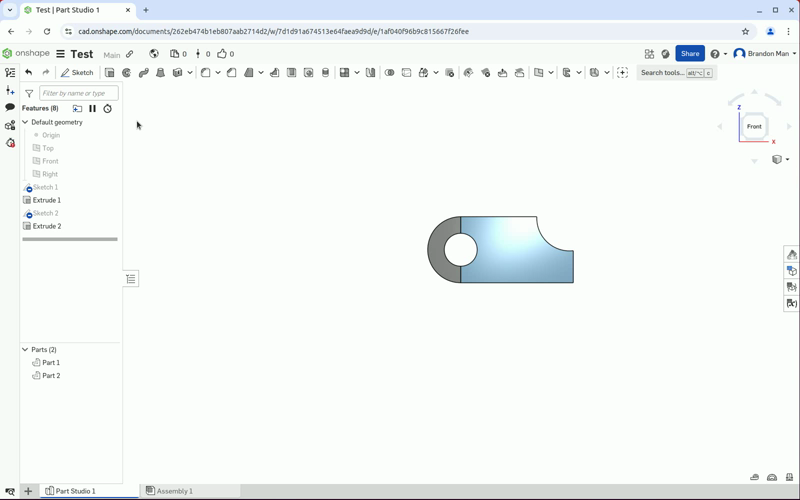
key(shift+h)
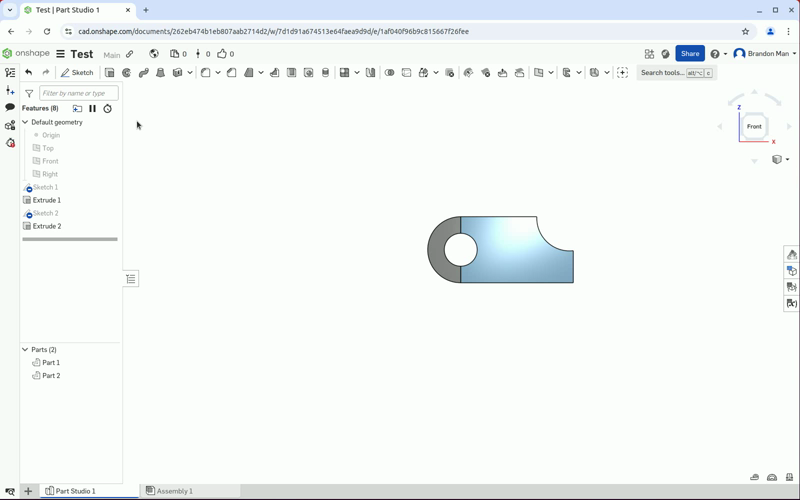
key(shift+h)
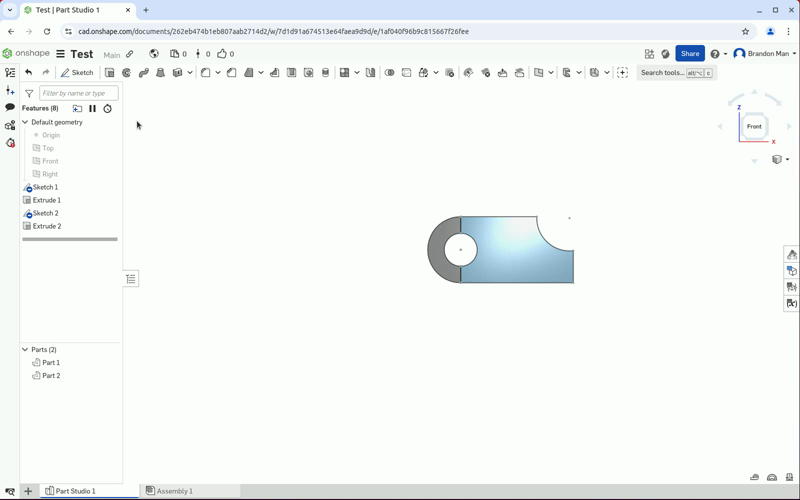
key(shift+7)
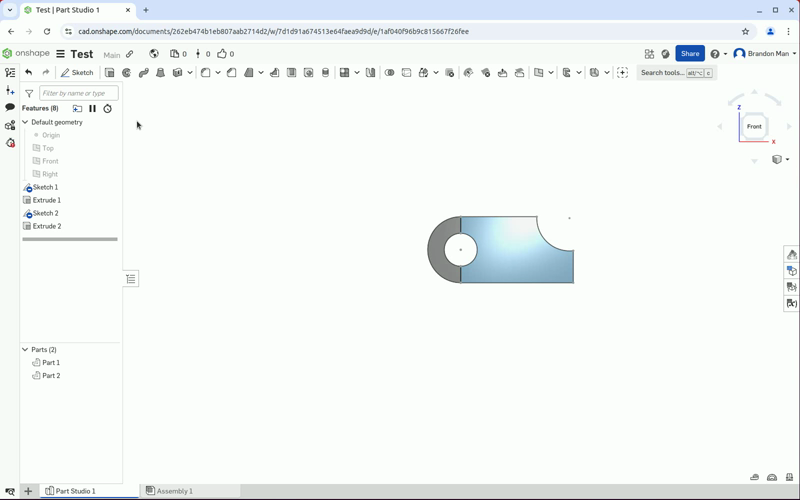
key(left, 2)
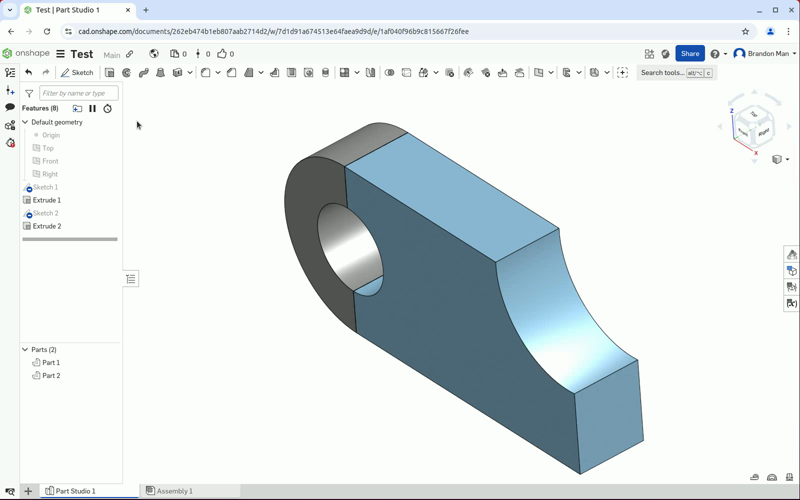
key(down, 2)
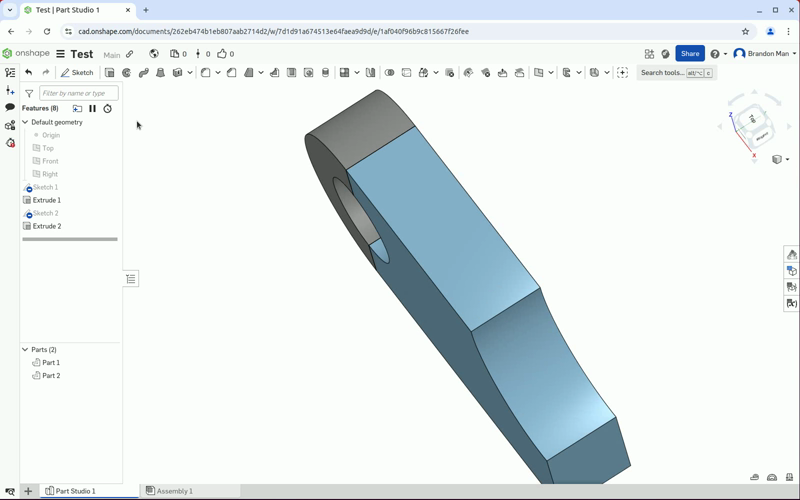
key(up, 2)
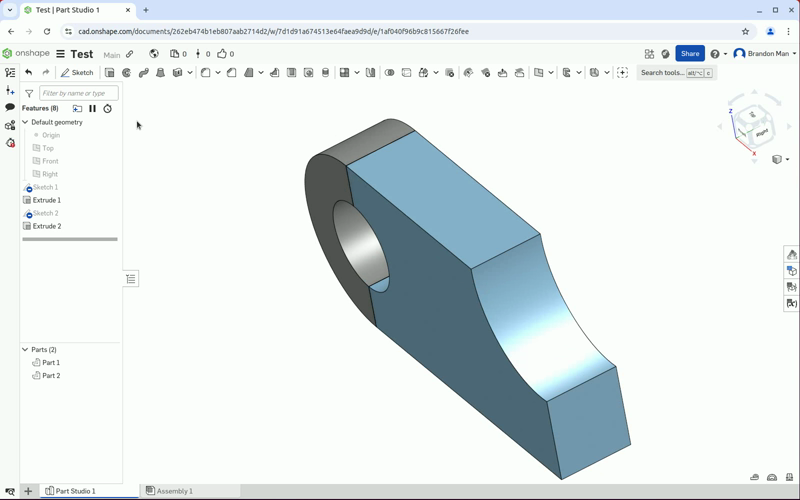
key(right, 2)
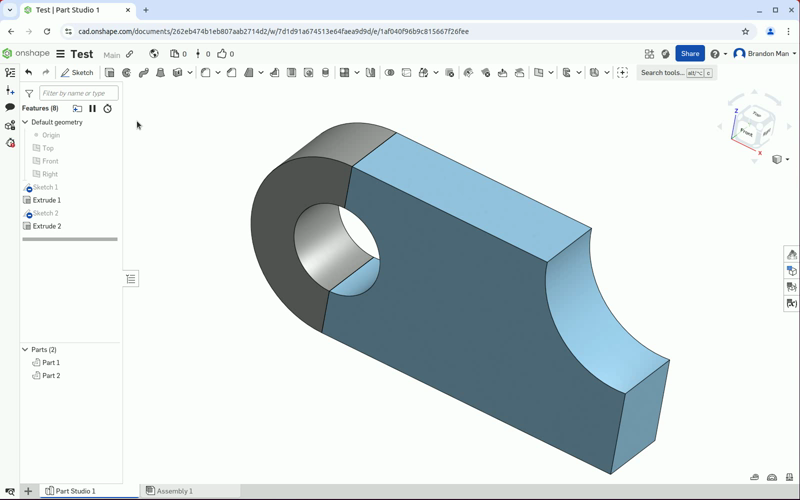
mouse_move(73, 189)
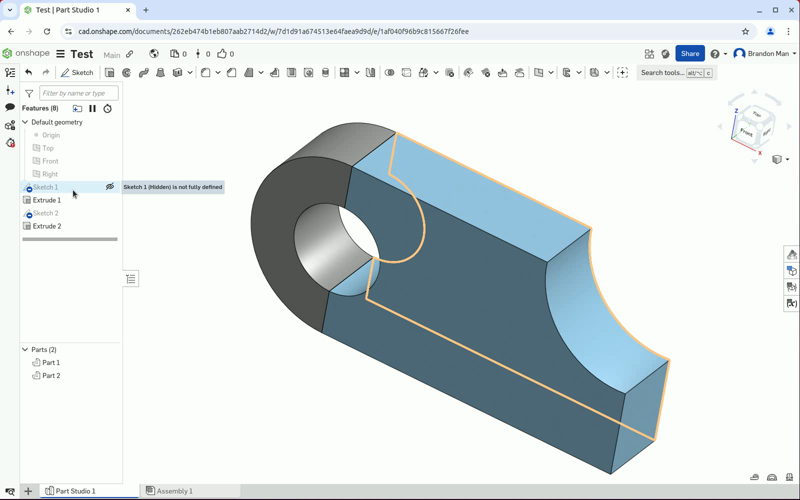
click(73, 189)